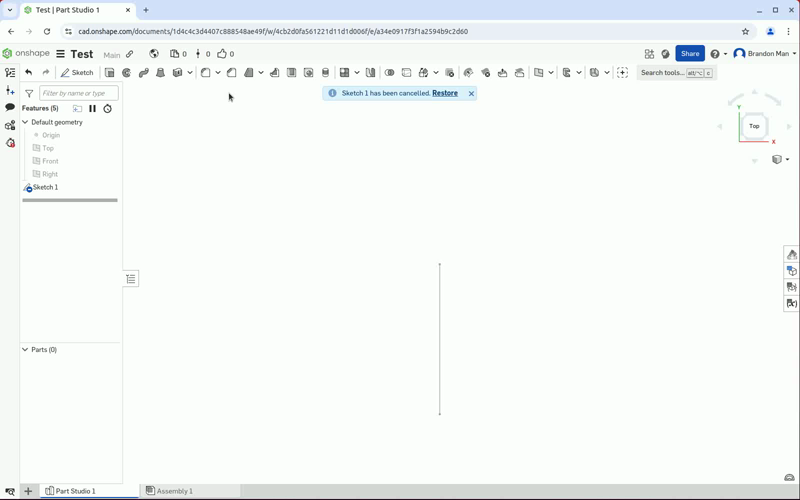
key(shift+h)
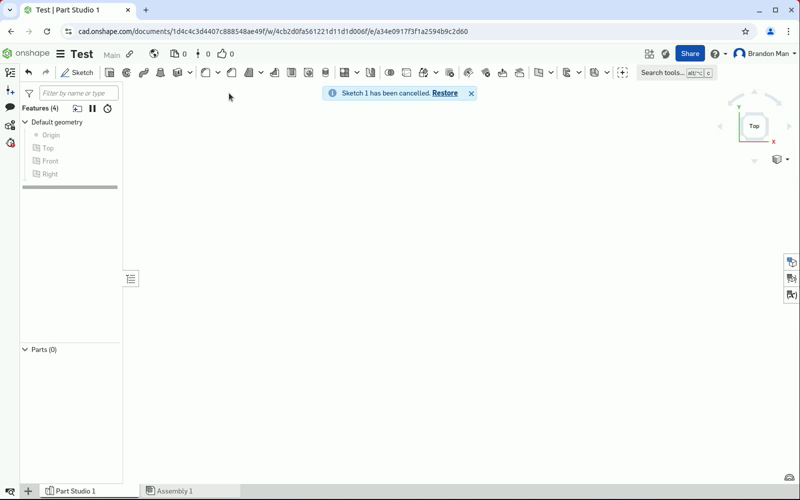
mouse_move(73, 352)
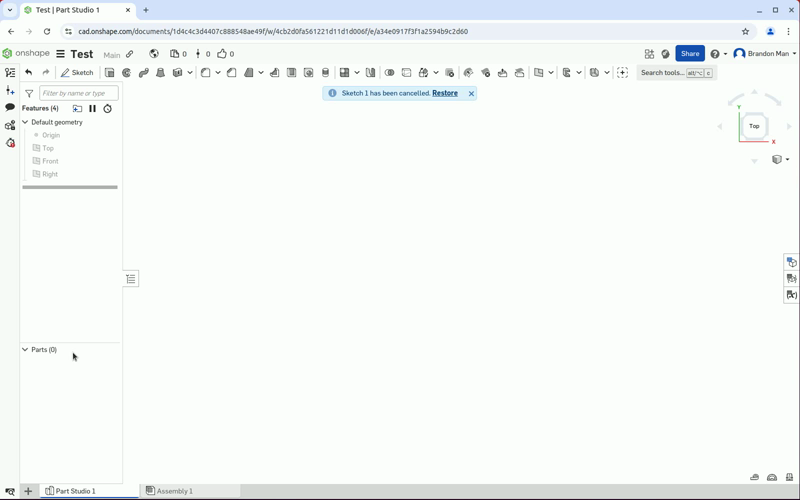
key(y)
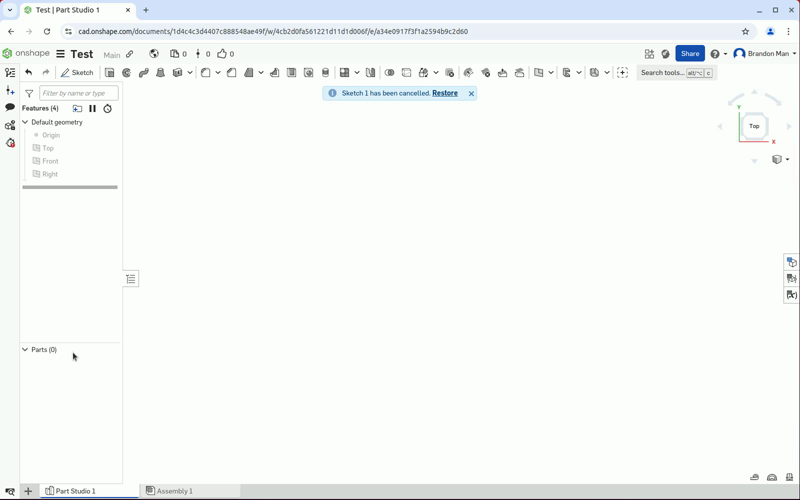
key(shift+p)
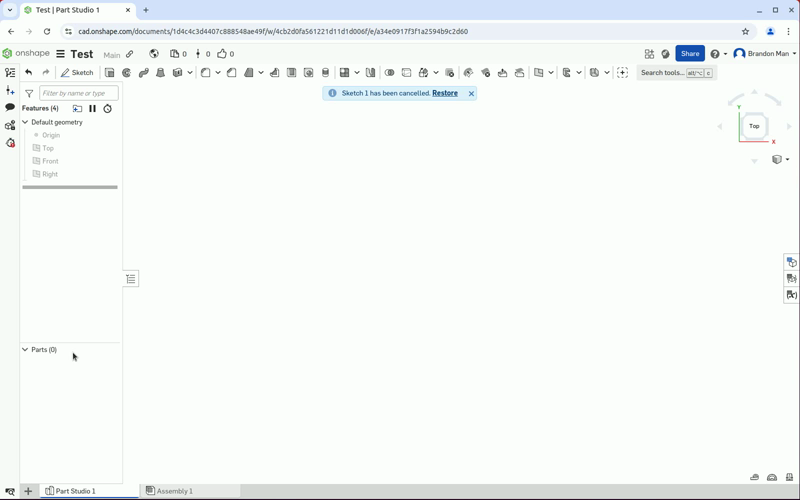
key(space)
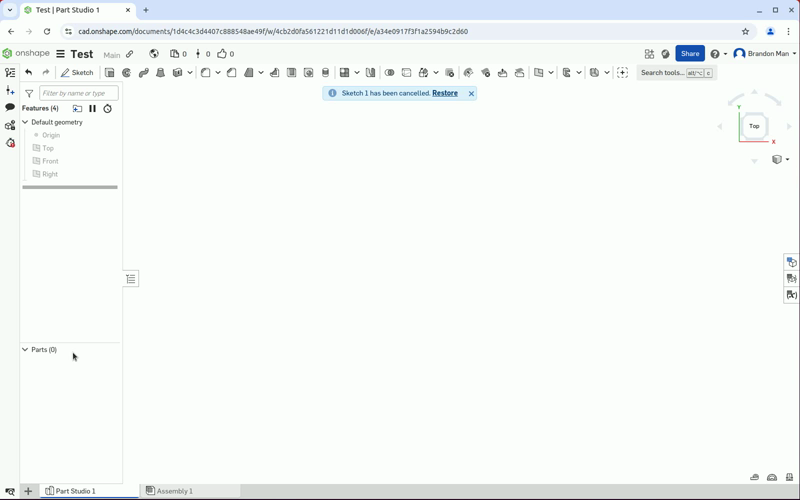
key_down(shift)
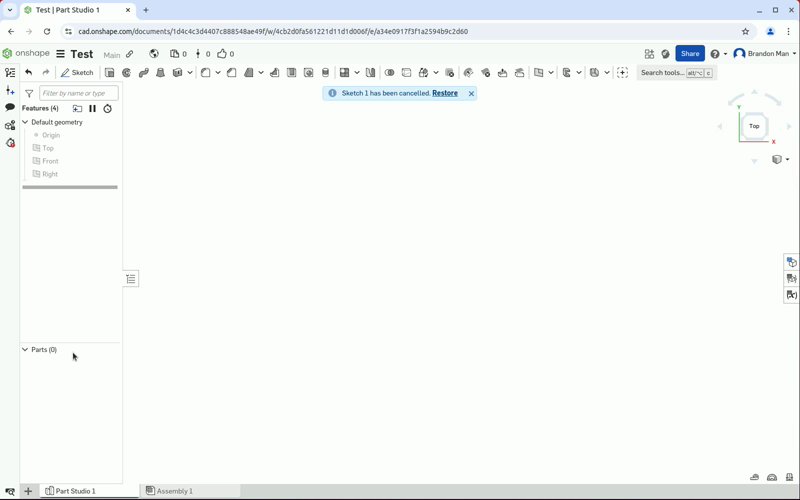
key(up)
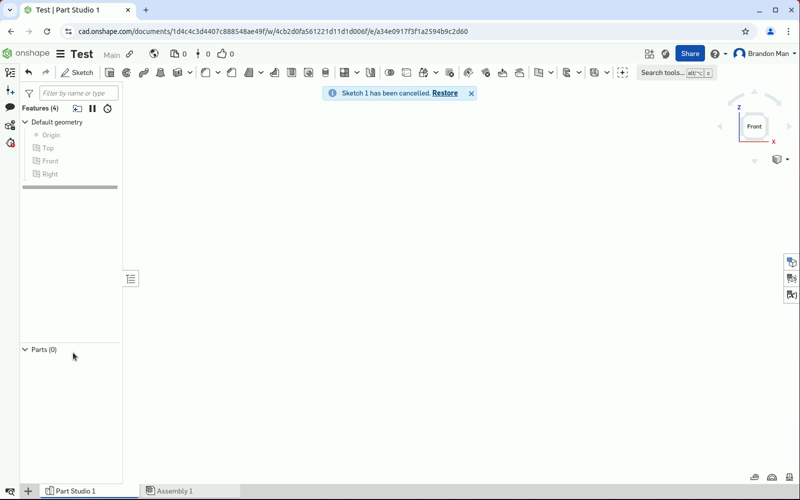
key_up(shift)
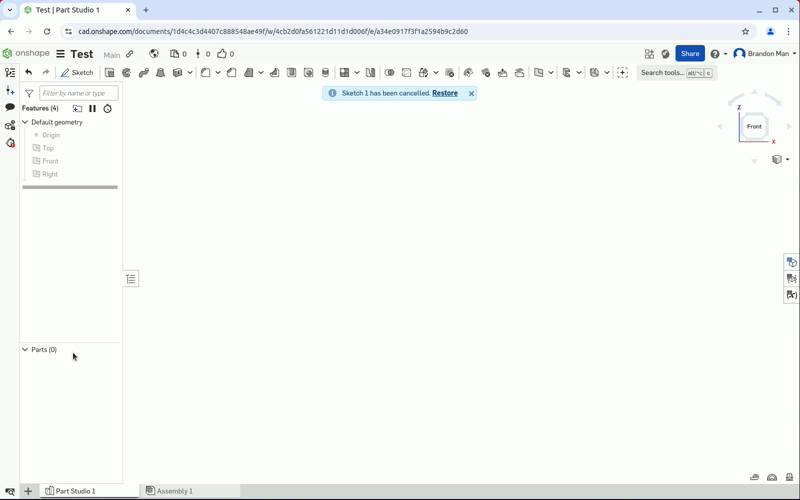
mouse_move(73, 352)
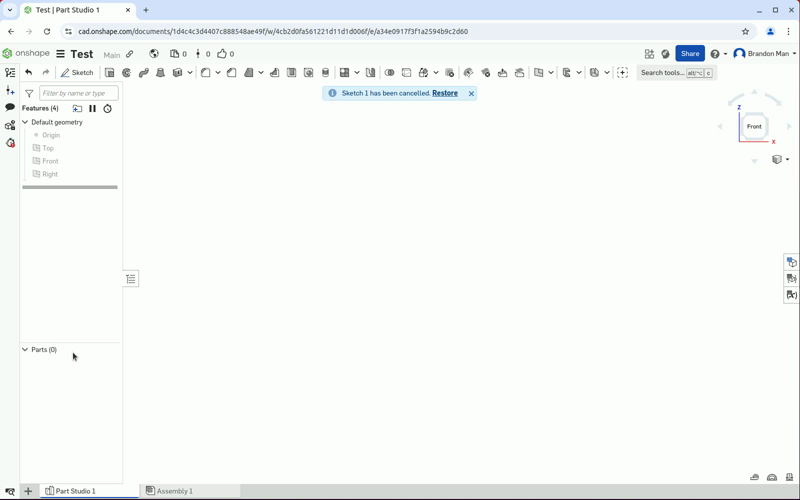
key(shift+y)
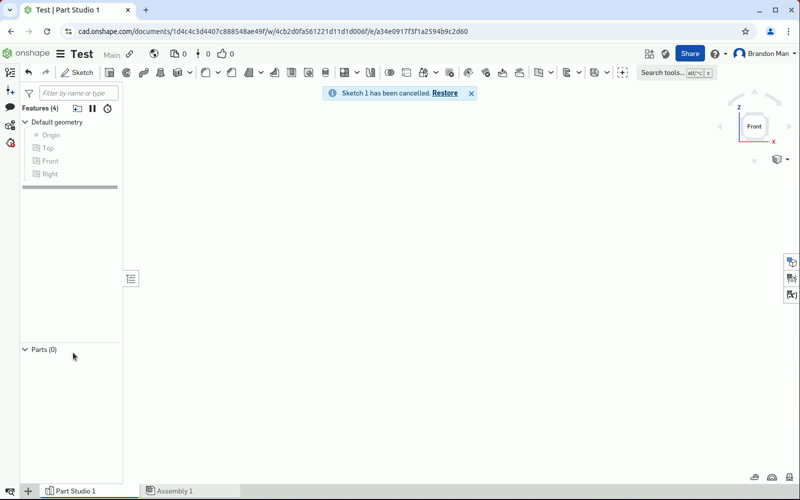
key(shift+s)
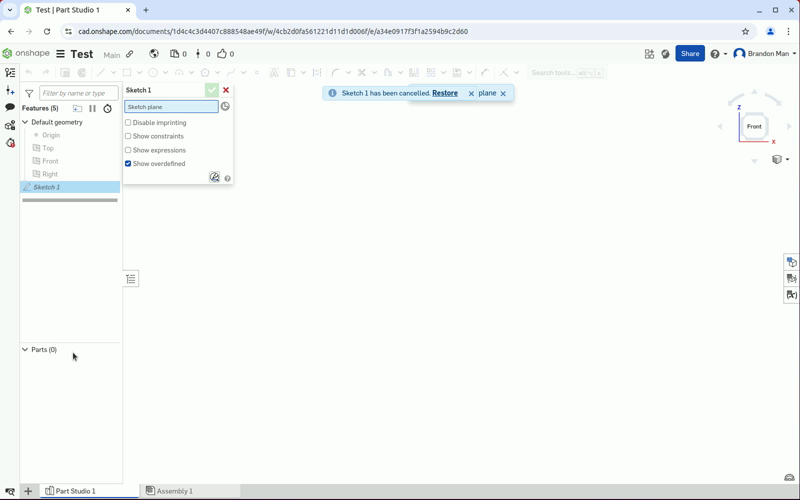
mouse_move(73, 163)
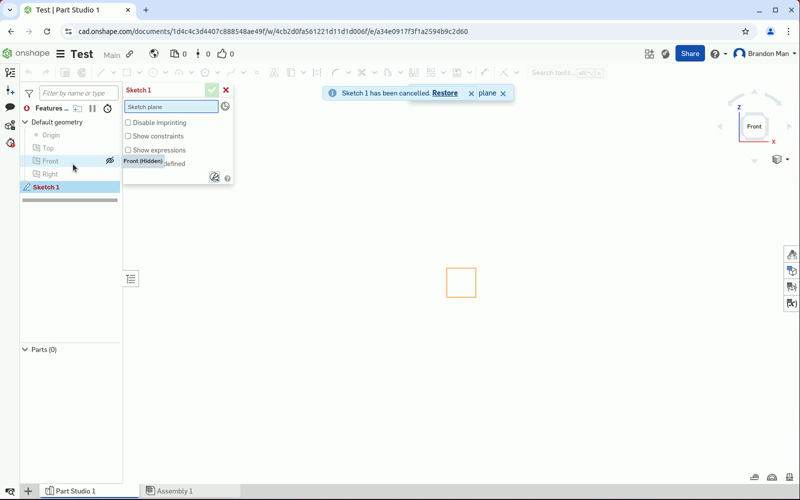
click(73, 163)
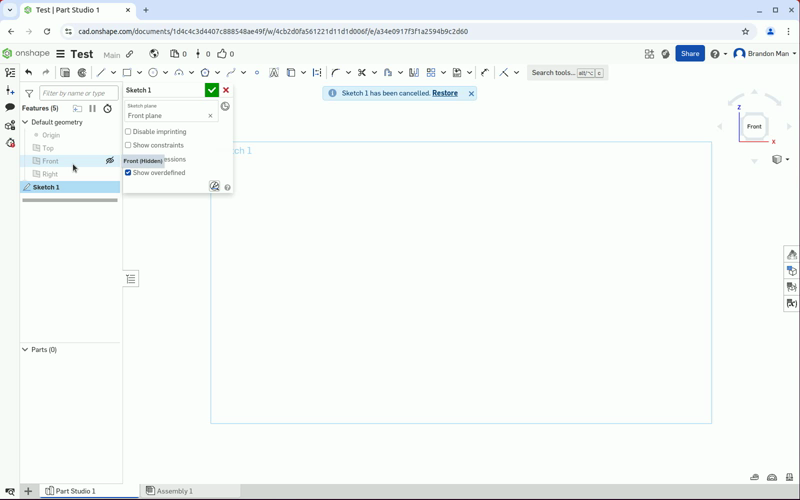
mouse_move(73, 352)
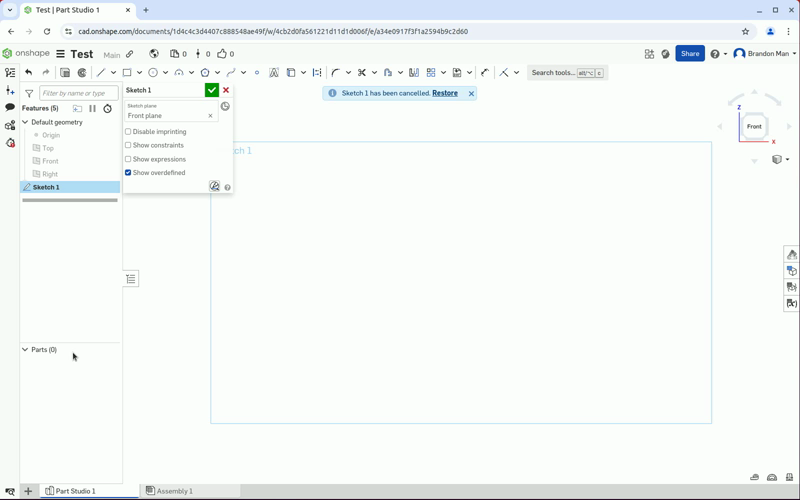
key(y)
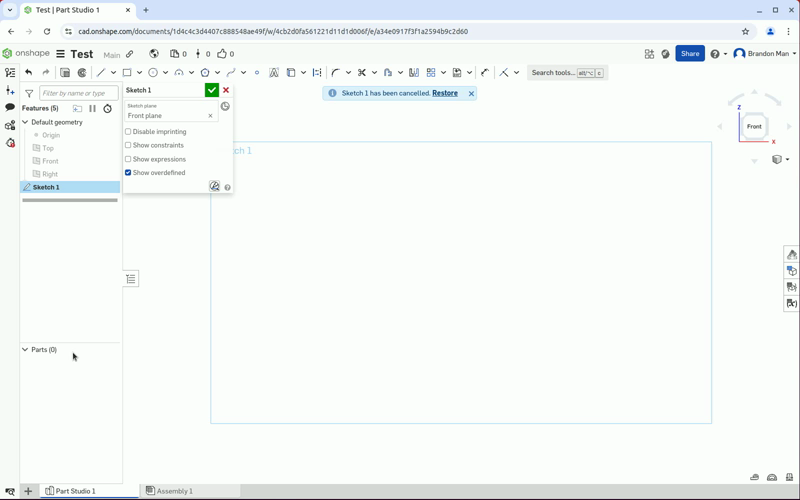
key(c)
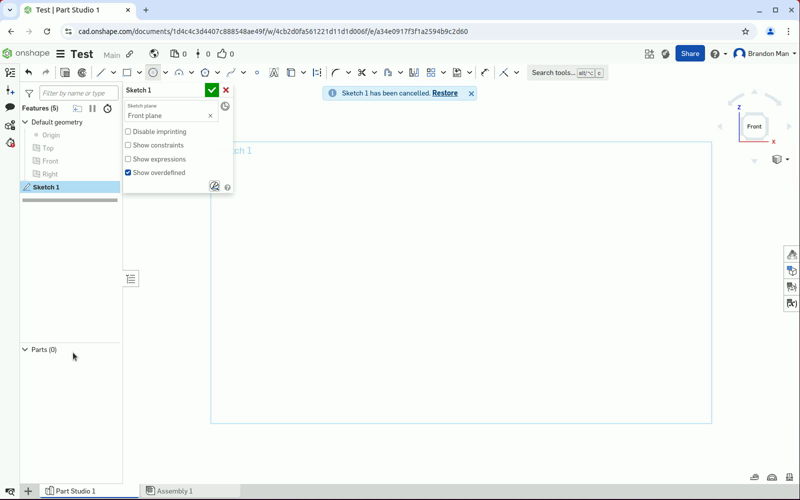
key_down(shift)
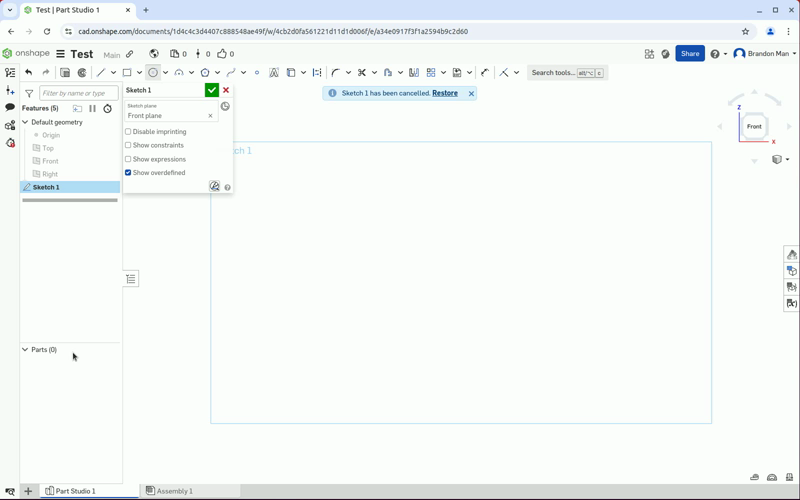
mouse_move(386, 279)
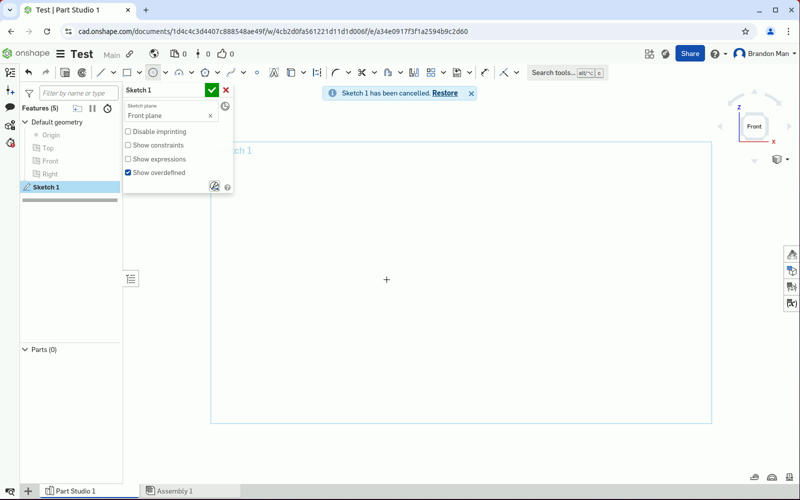
click(386, 279)
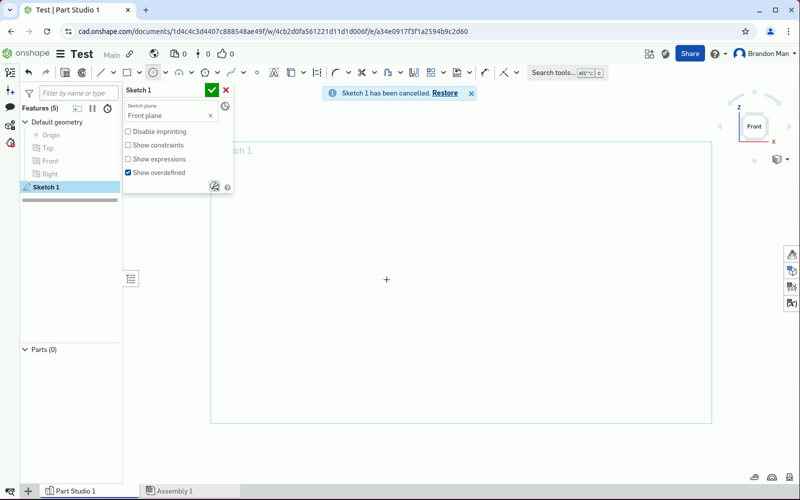
key_up(shift)
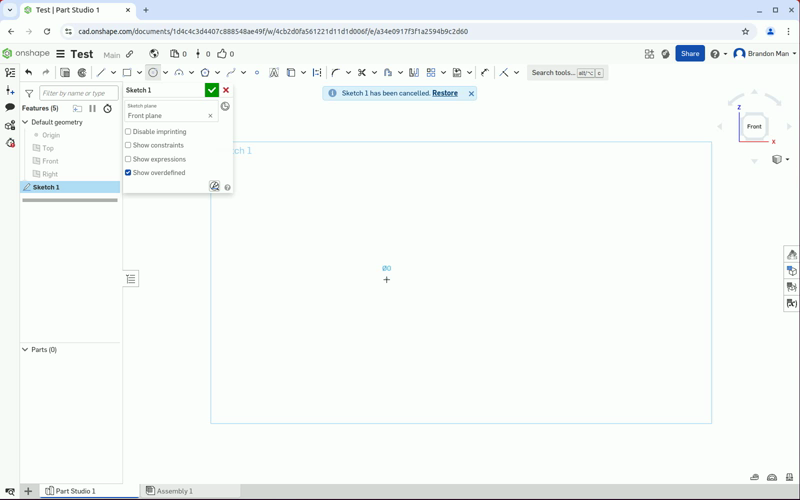
mouse_move(425, 279)
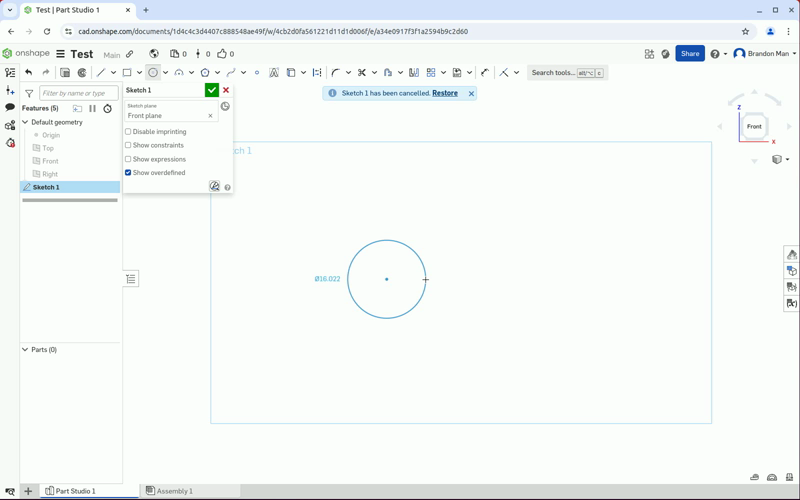
click(425, 279)
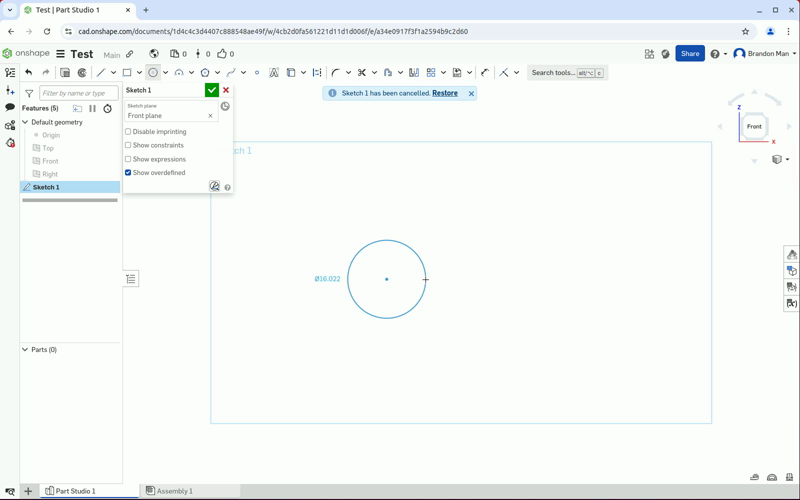
key(esc)
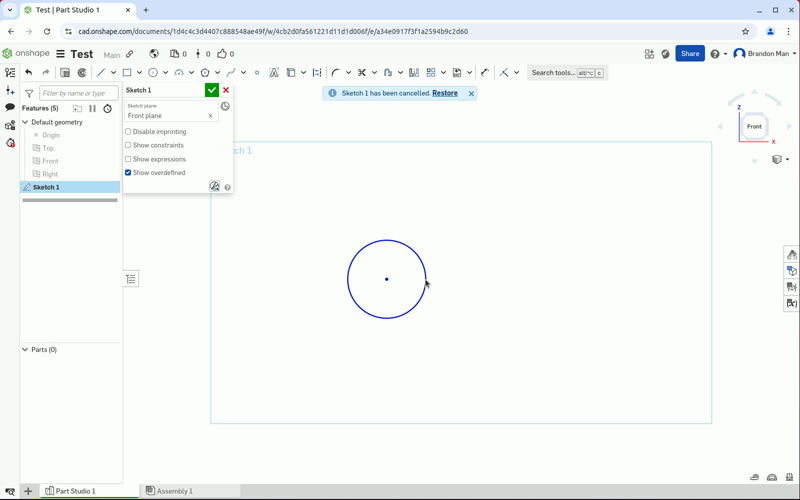
key(c)
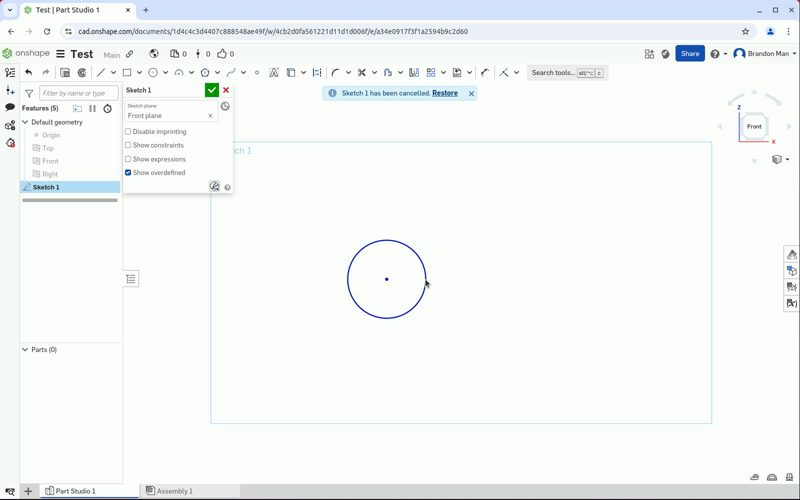
key_down(shift)
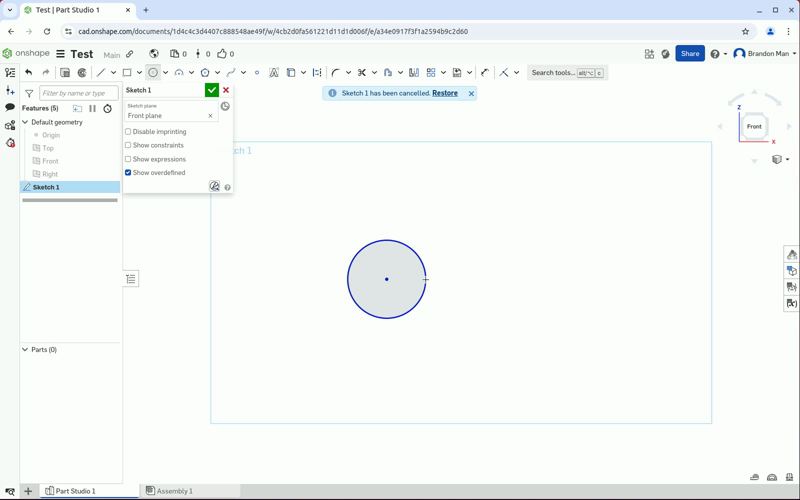
mouse_move(386, 279)
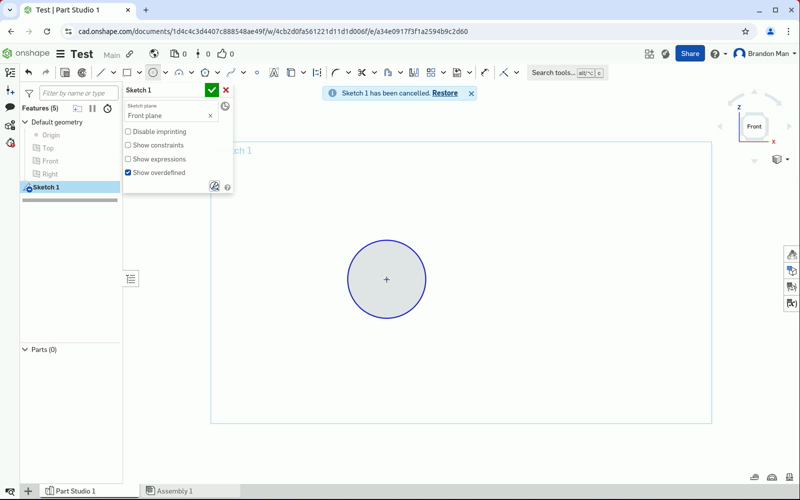
click(386, 279)
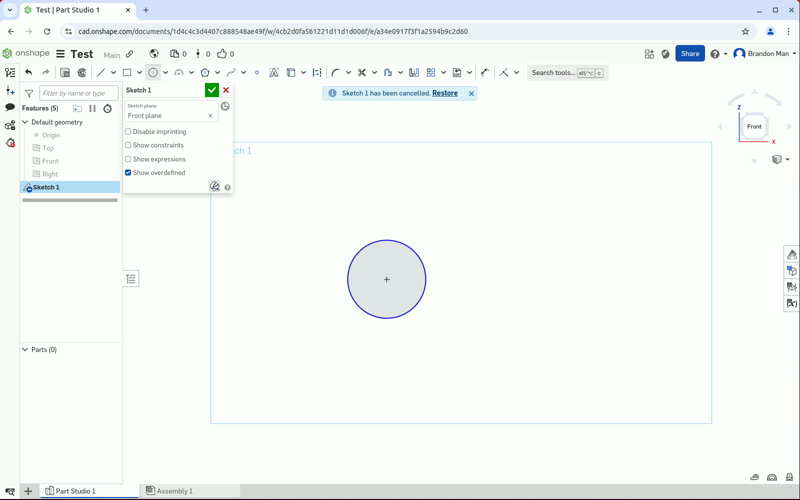
key_up(shift)
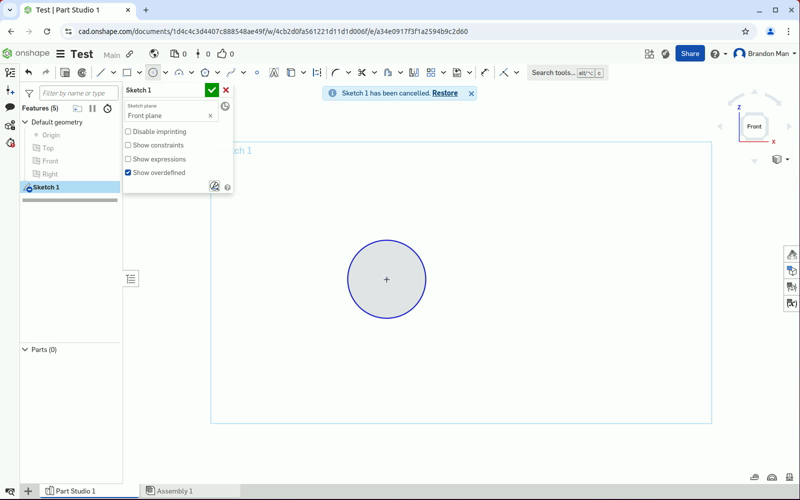
mouse_move(406, 279)
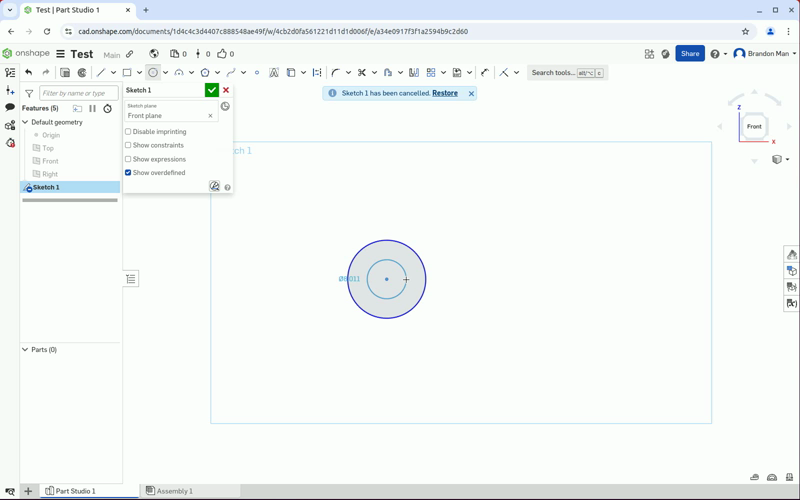
click(406, 279)
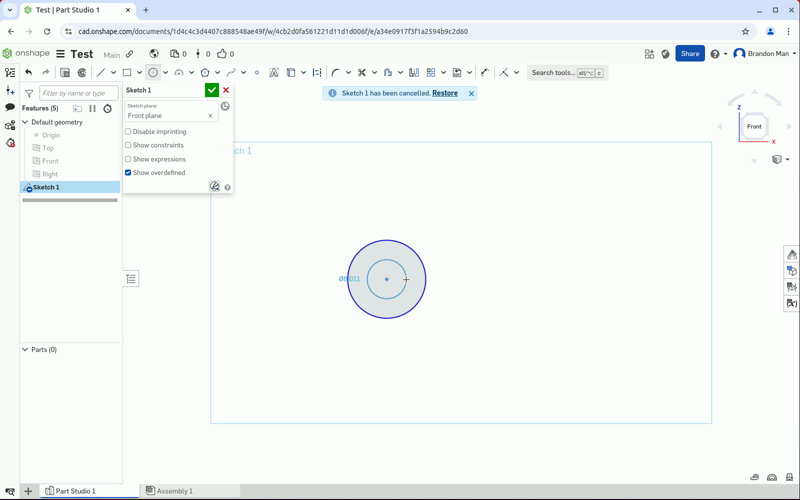
key(esc)
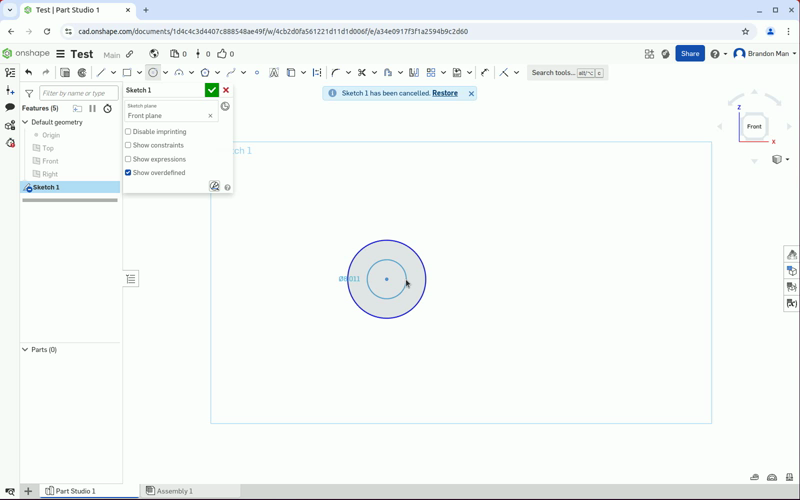
mouse_move(408, 295)
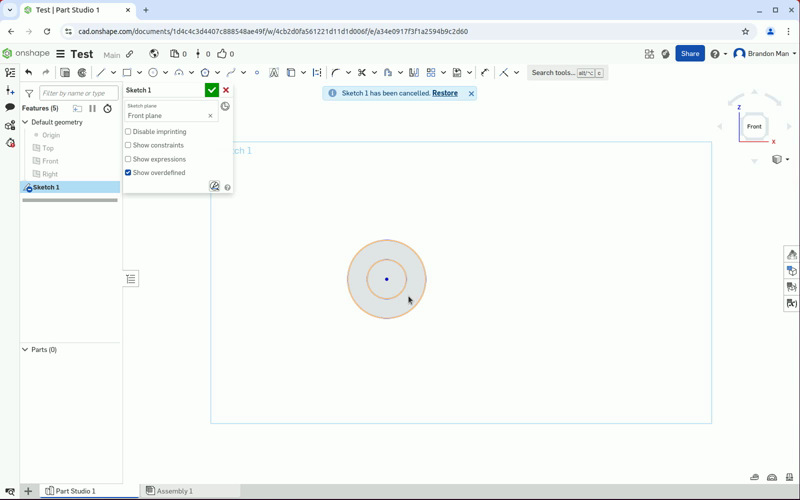
click(408, 295)
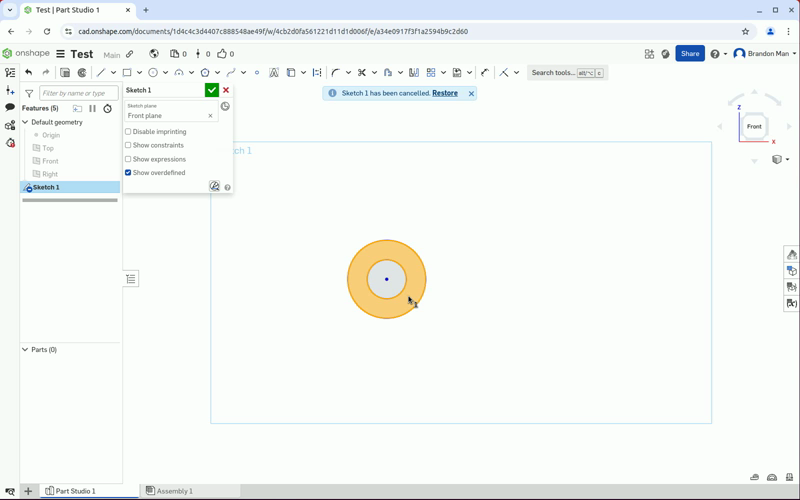
mouse_move(73, 352)
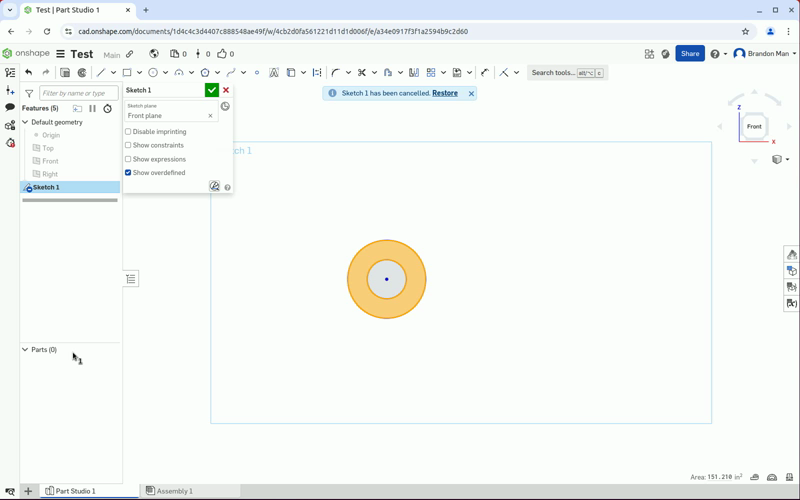
key(shift+y)
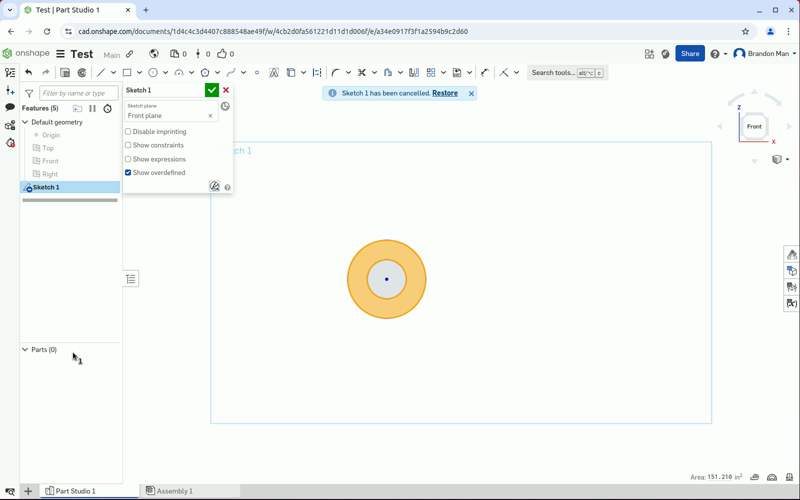
key(shift+e)
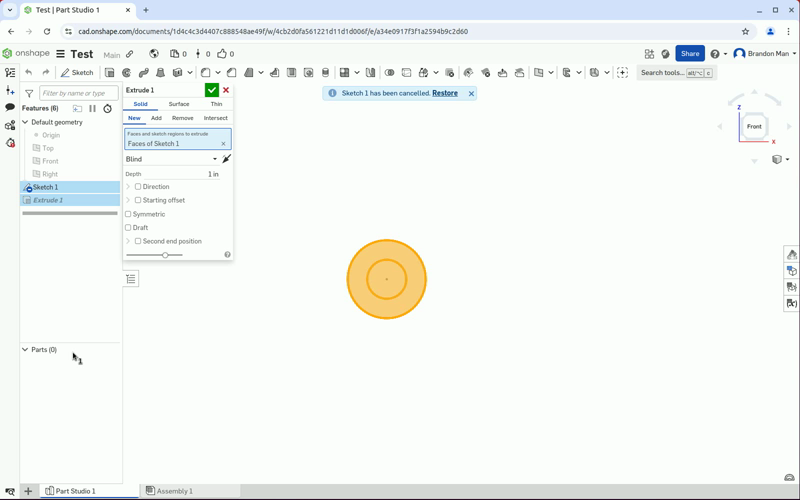
mouse_move(143, 106)
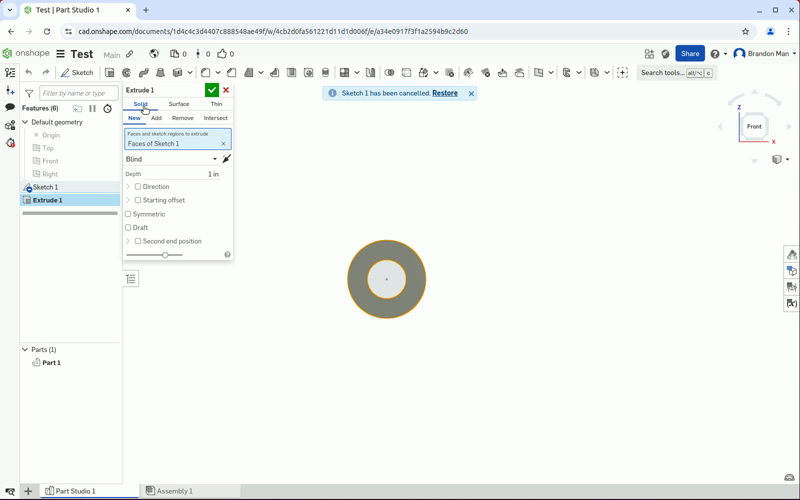
click(143, 106)
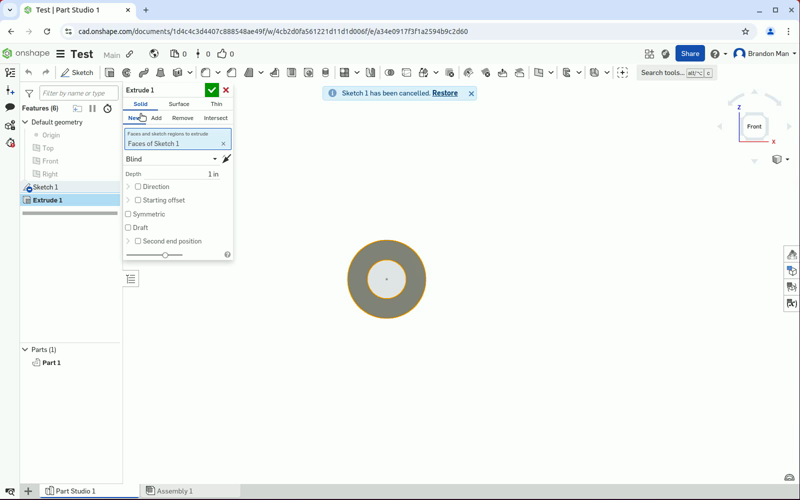
mouse_move(137, 120)
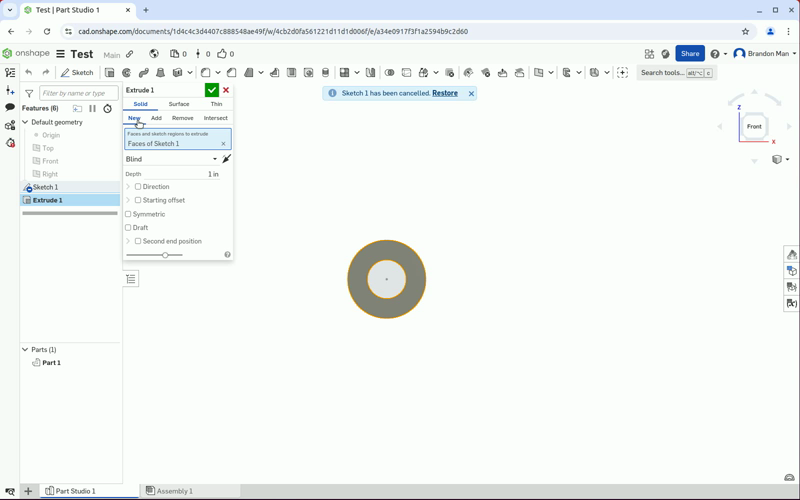
click(137, 120)
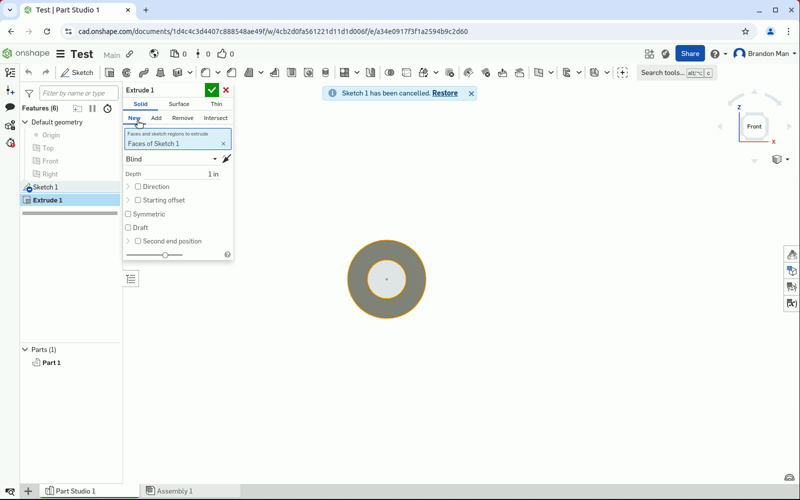
key(tab, 4)
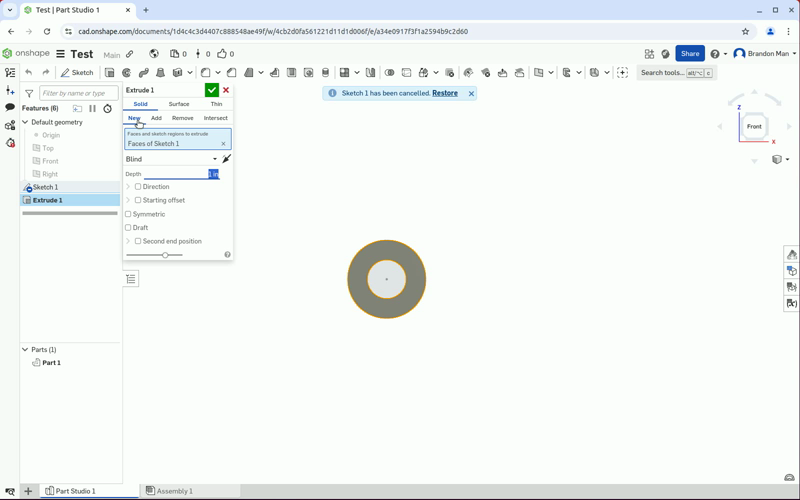
text(0.963)
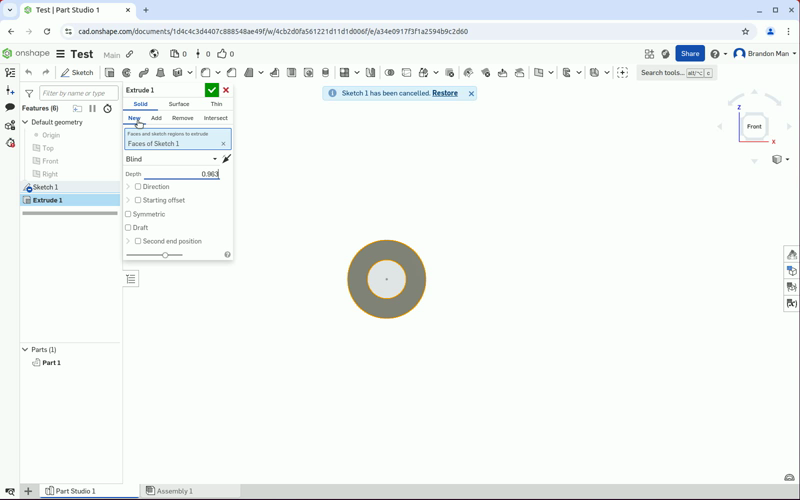
key(enter)
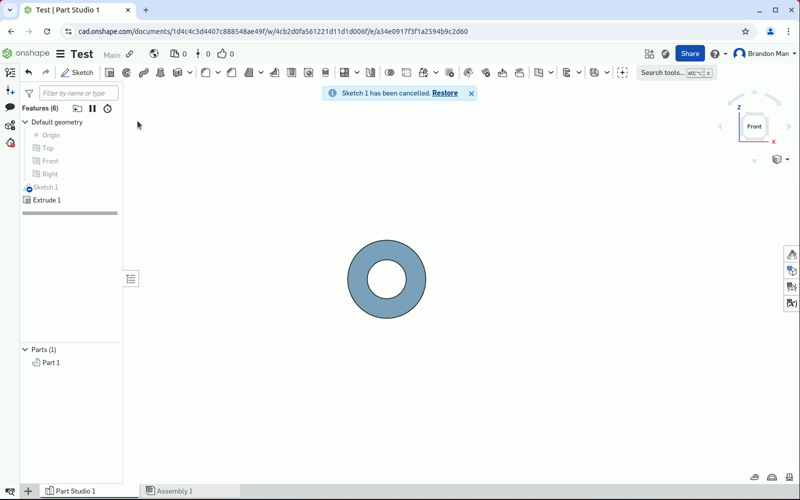
key(shift+h)
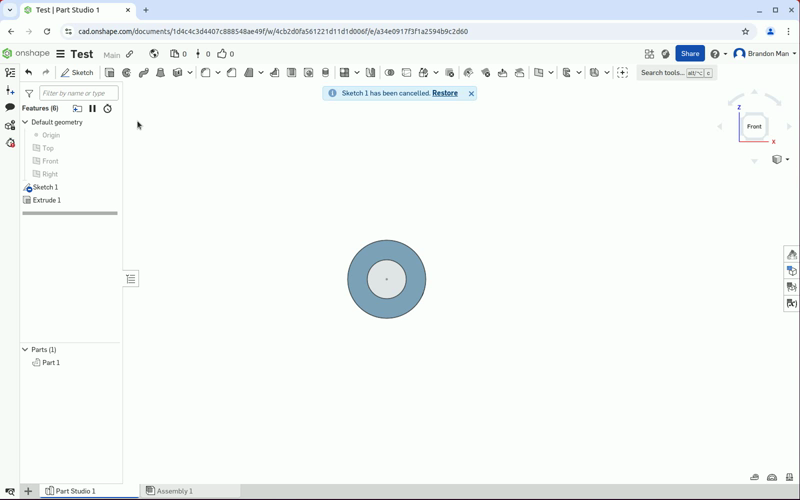
key(shift+h)
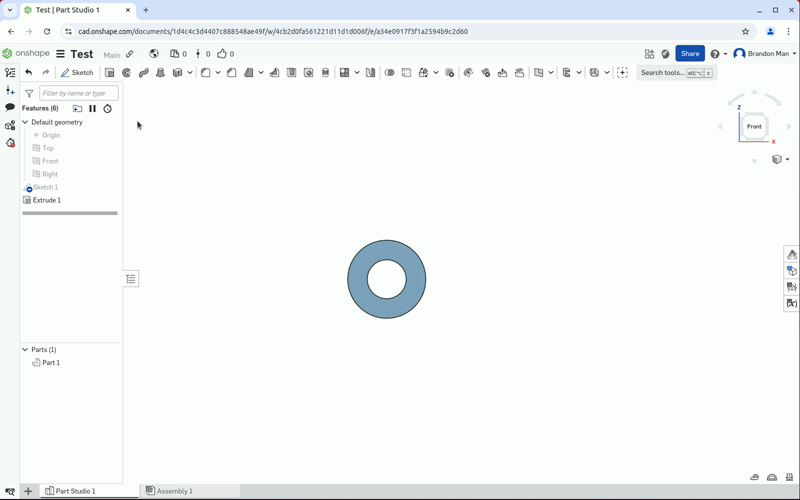
mouse_move(73, 189)
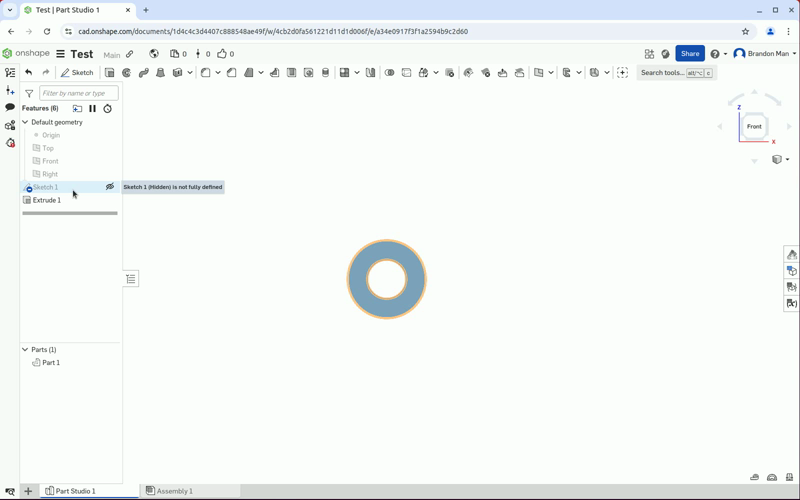
click(73, 189)
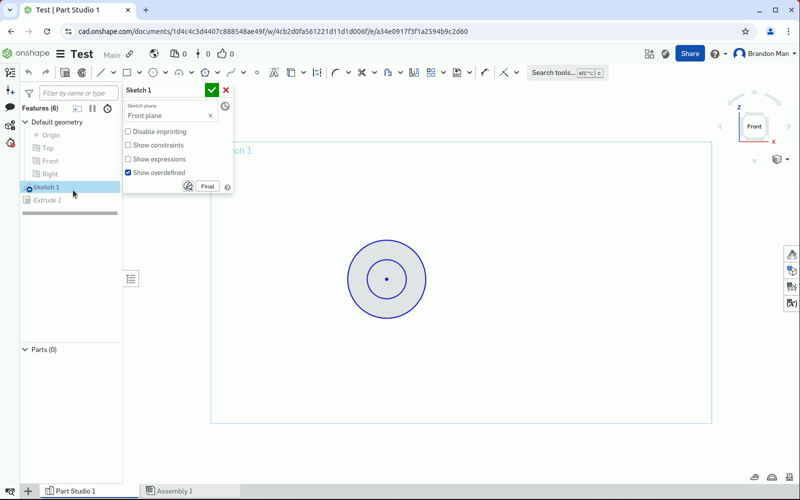
mouse_move(229, 92)
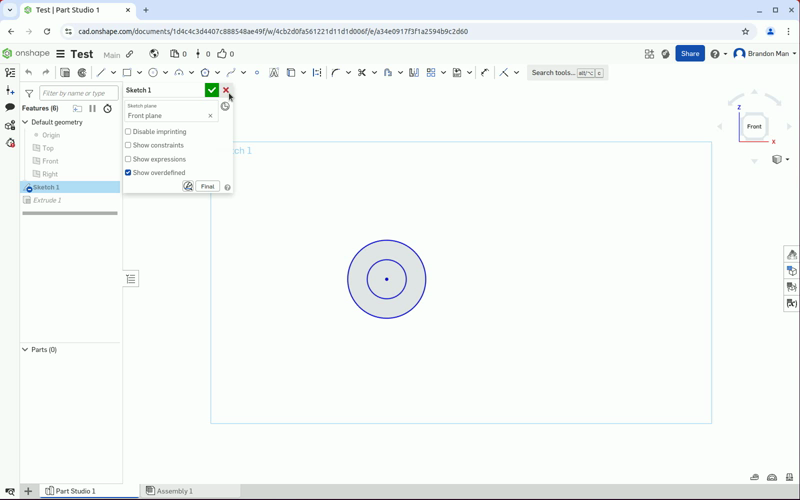
click(229, 92)
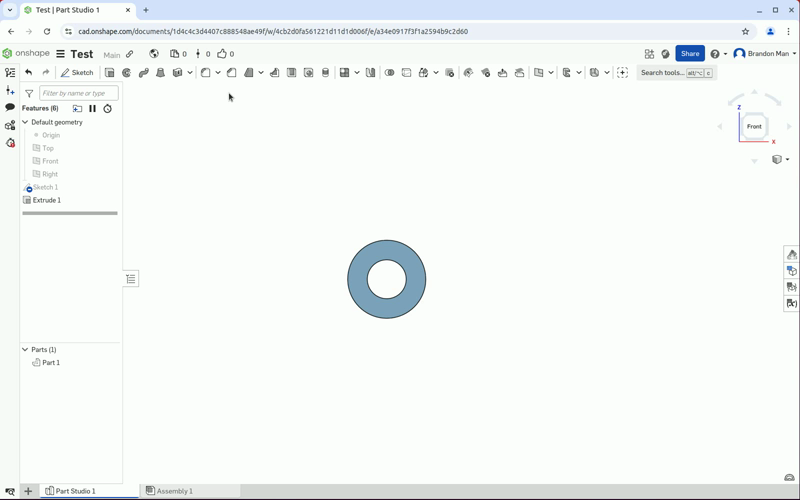
mouse_move(541, 75)
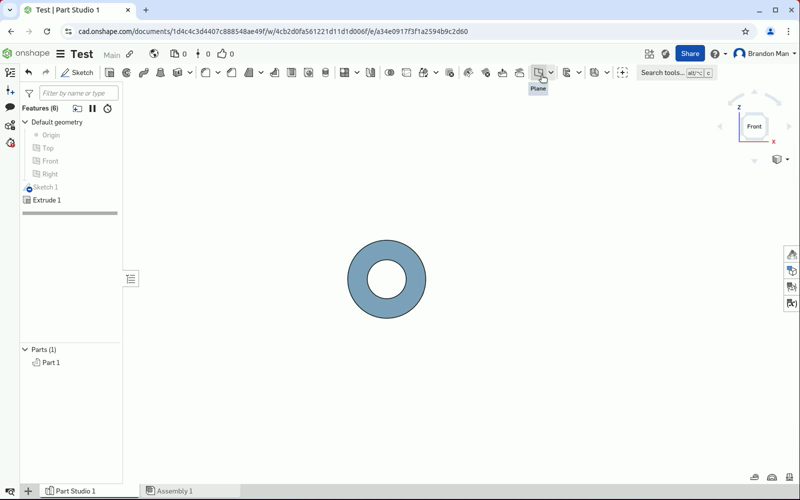
click(541, 75)
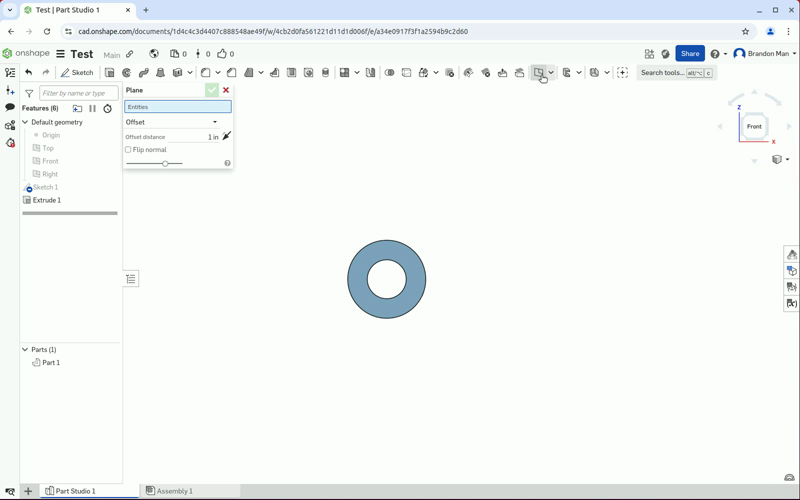
mouse_move(73, 163)
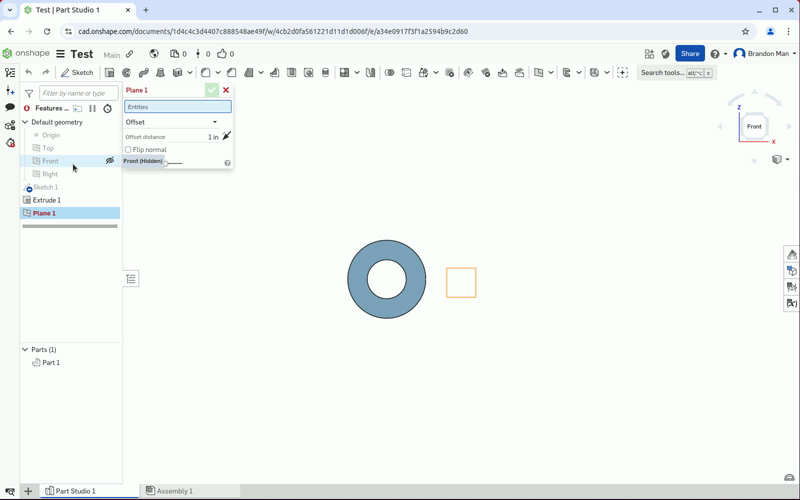
click(73, 163)
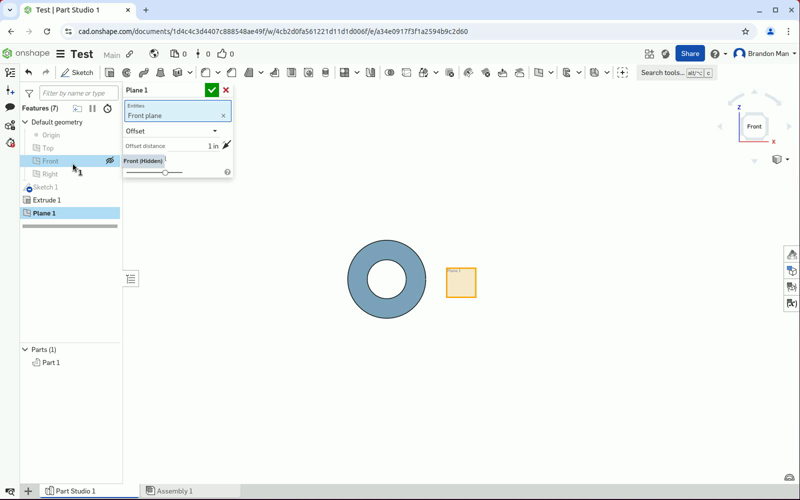
key(tab, 2)
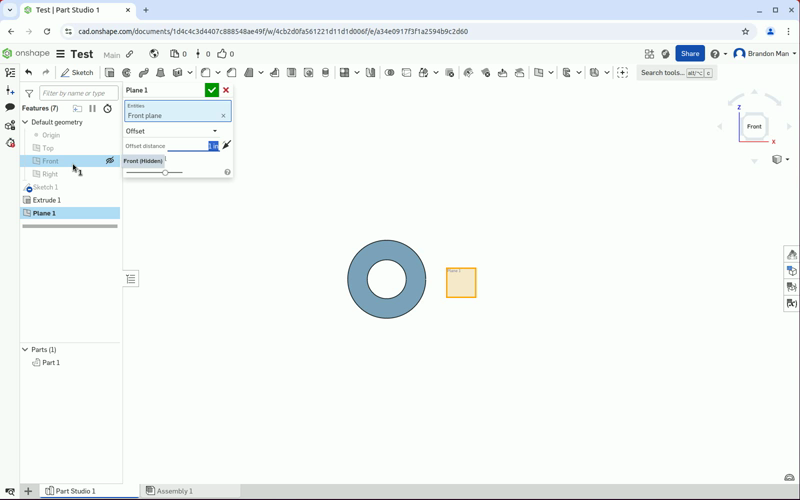
text(0.955)
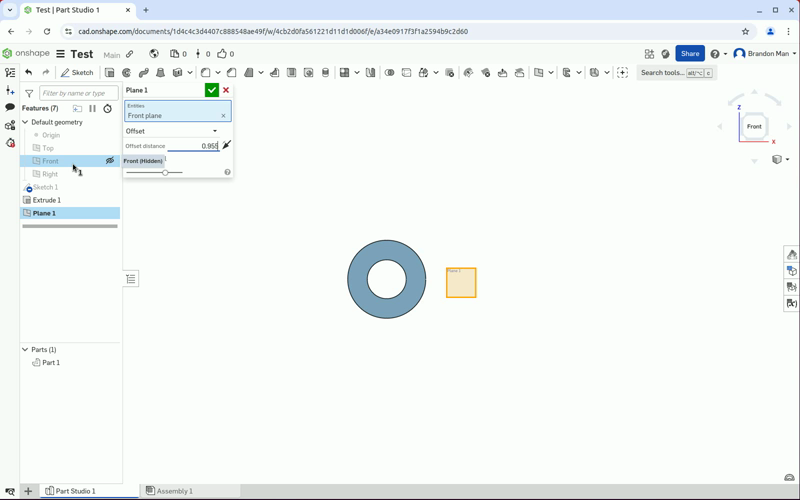
key(enter, 2)
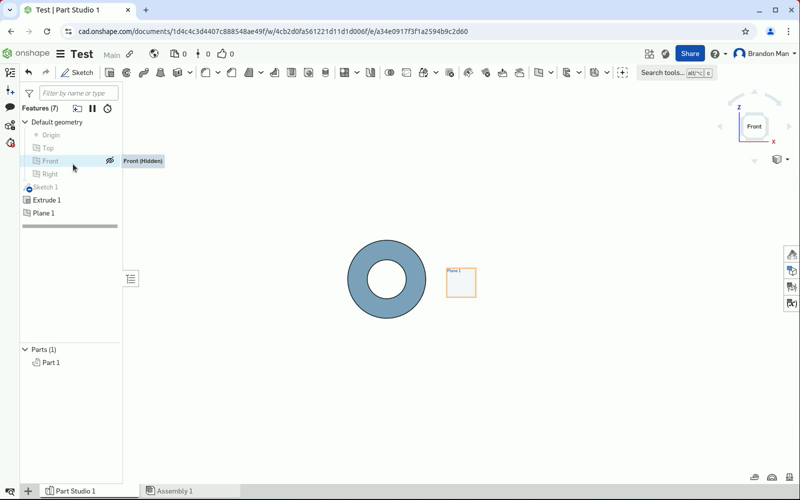
key(shift+s)
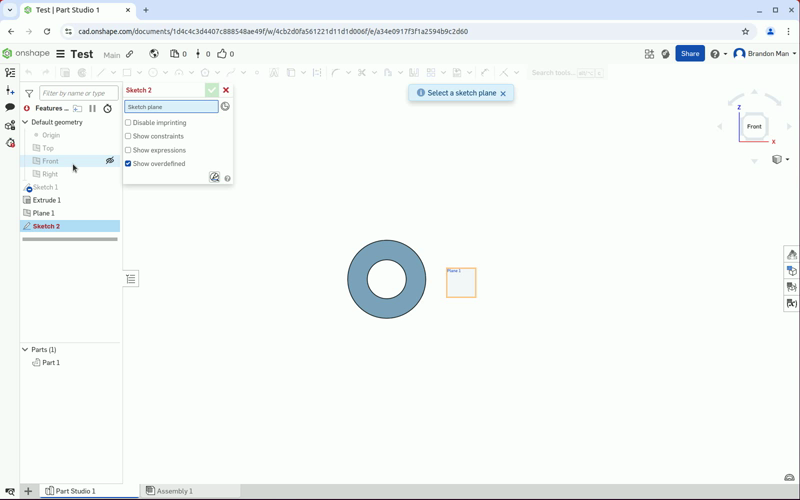
mouse_move(73, 215)
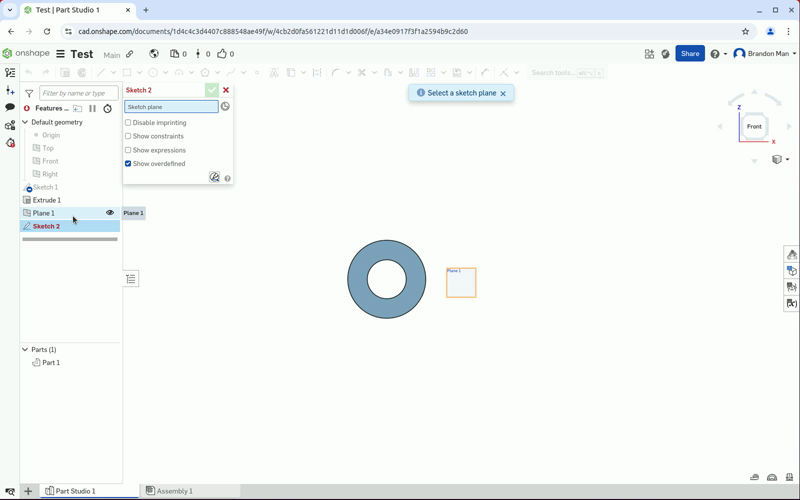
click(73, 215)
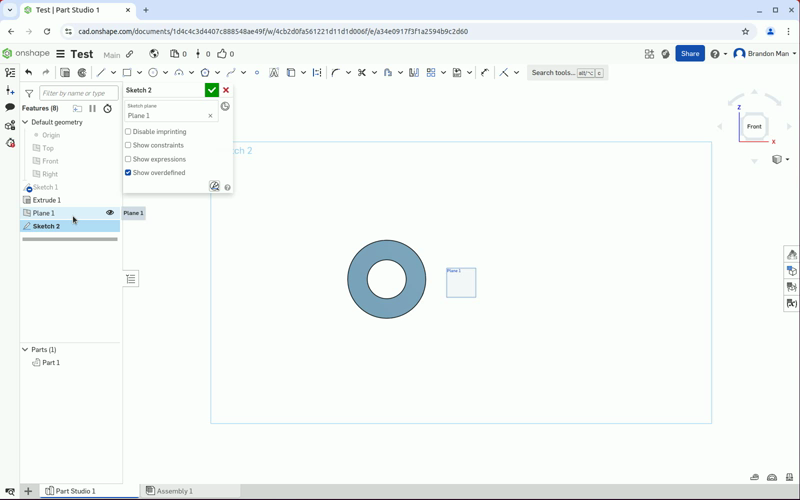
mouse_move(73, 352)
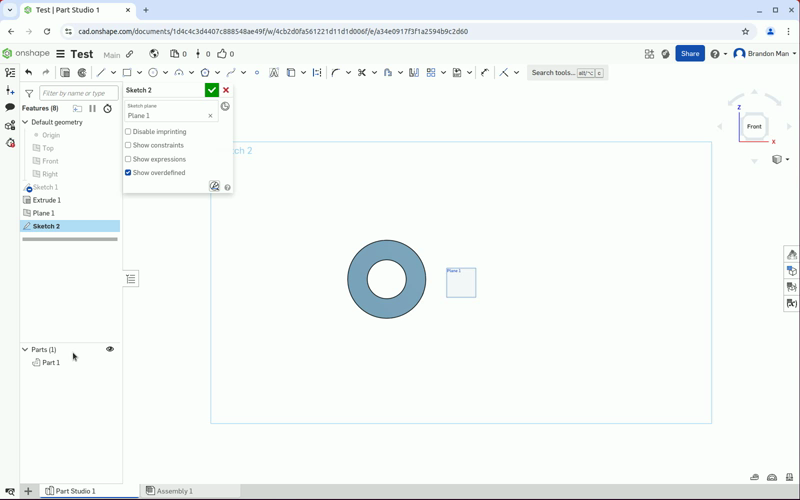
key(y)
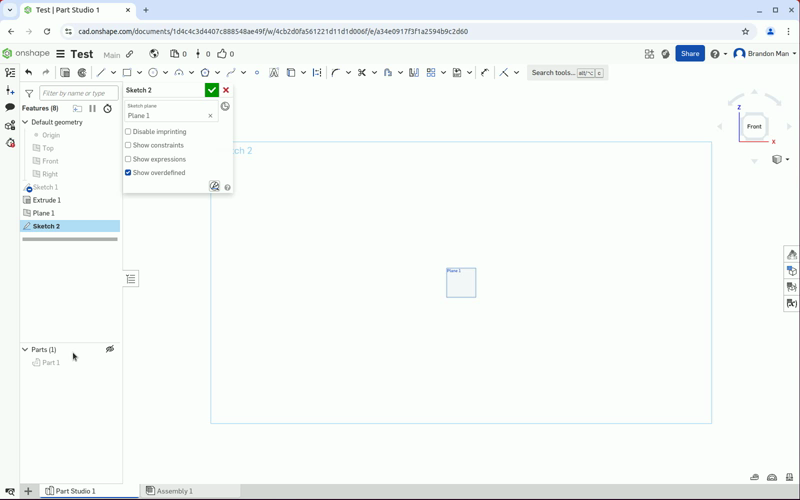
key(l)
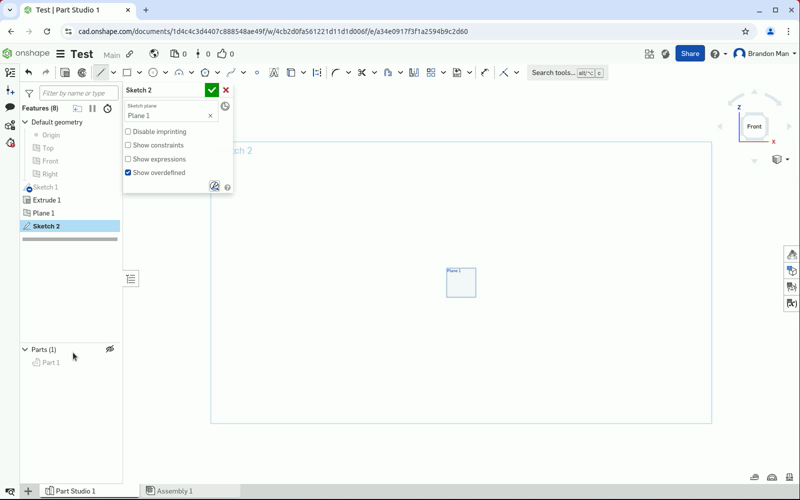
key_down(shift)
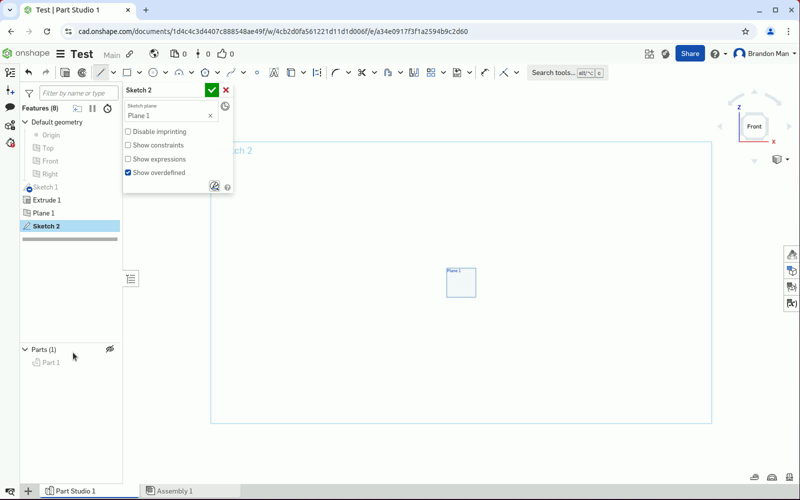
mouse_move(348, 275)
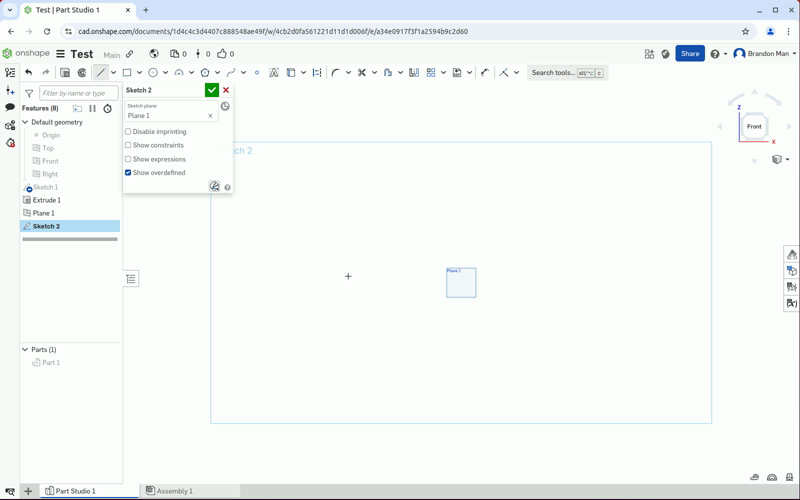
click(348, 275)
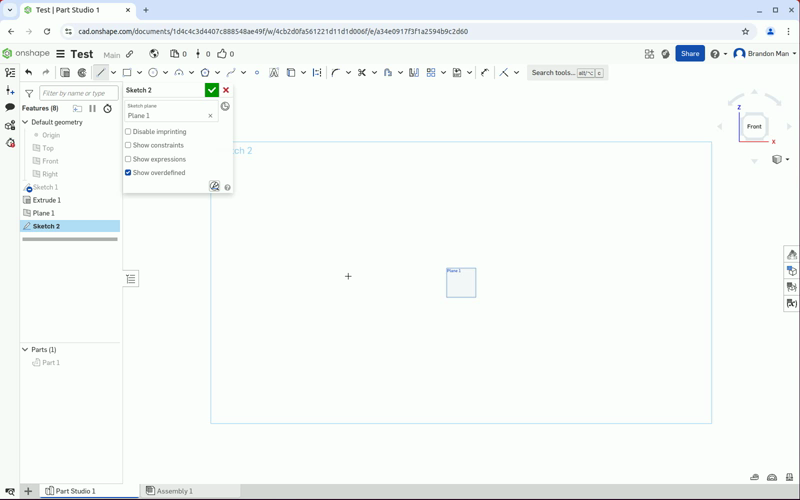
key_up(shift)
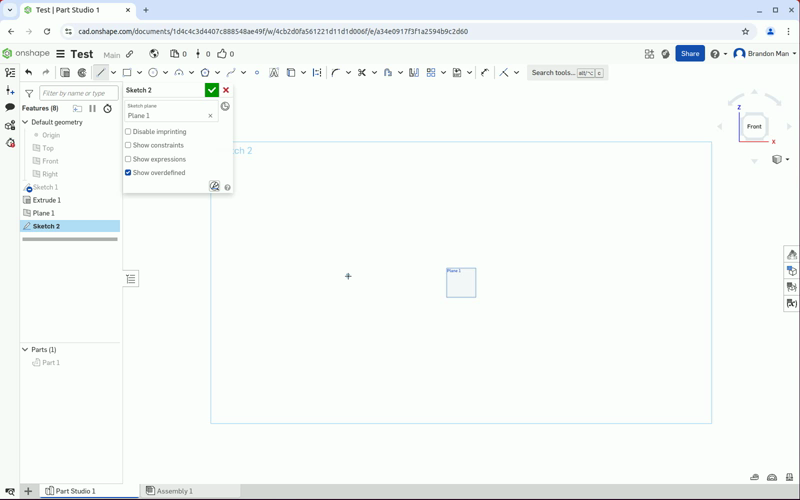
key_down(shift)
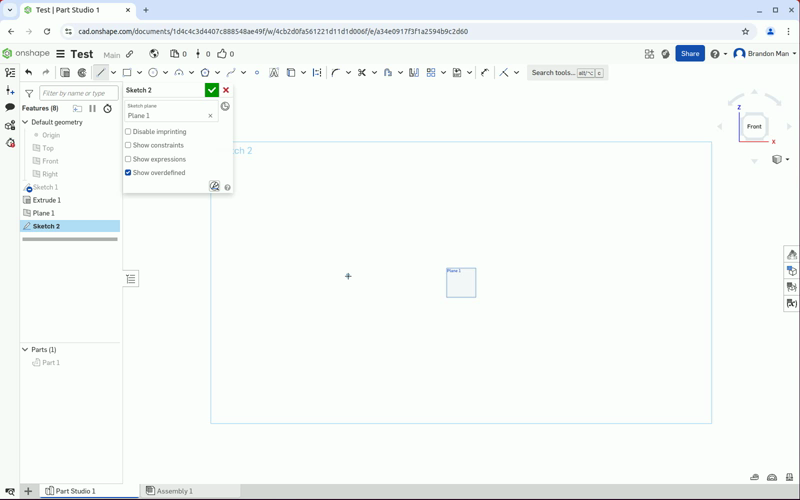
mouse_move(378, 275)
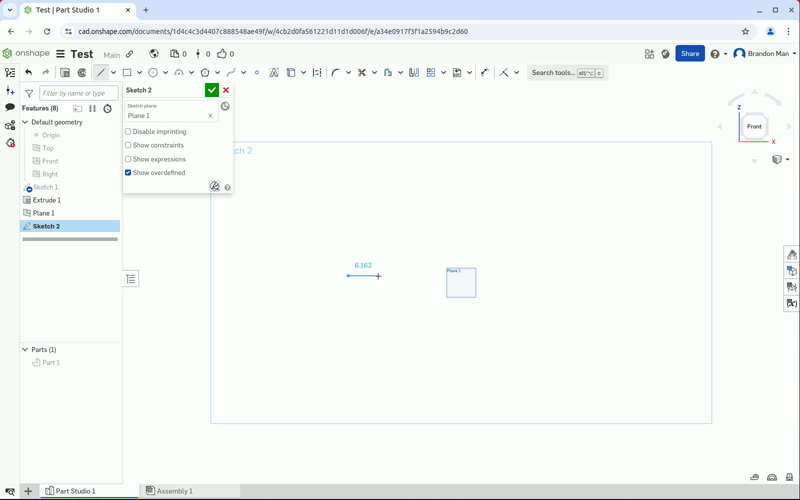
mouse_move(363, 311)
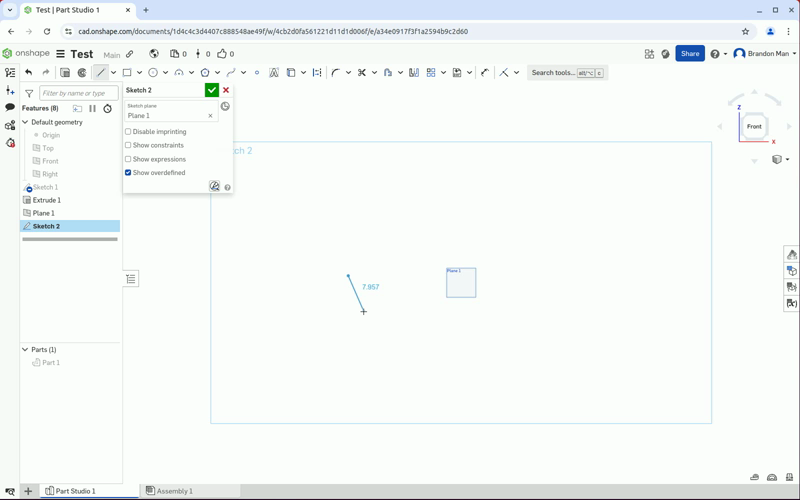
click(363, 311)
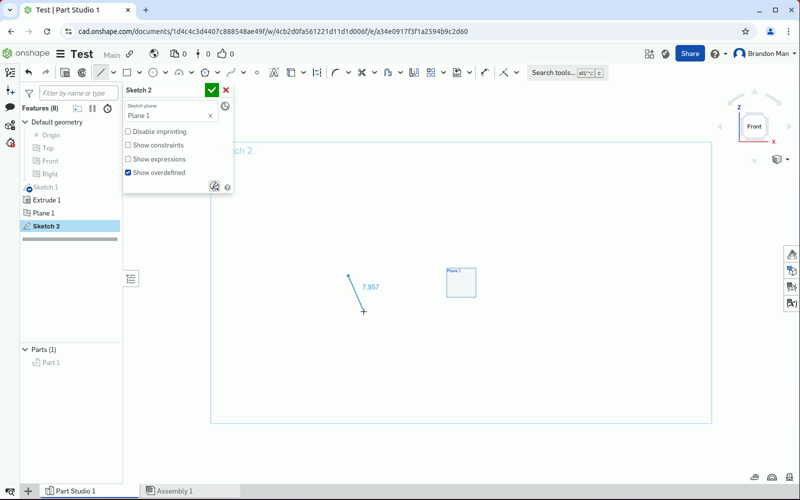
key_up(shift)
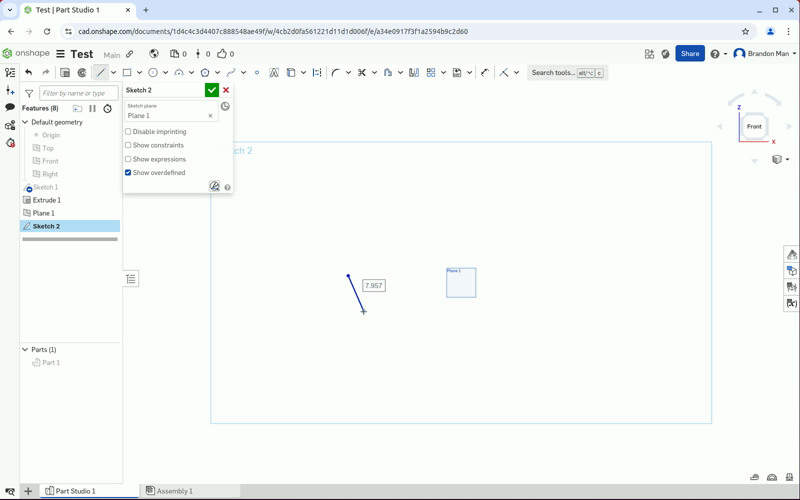
key_down(shift)
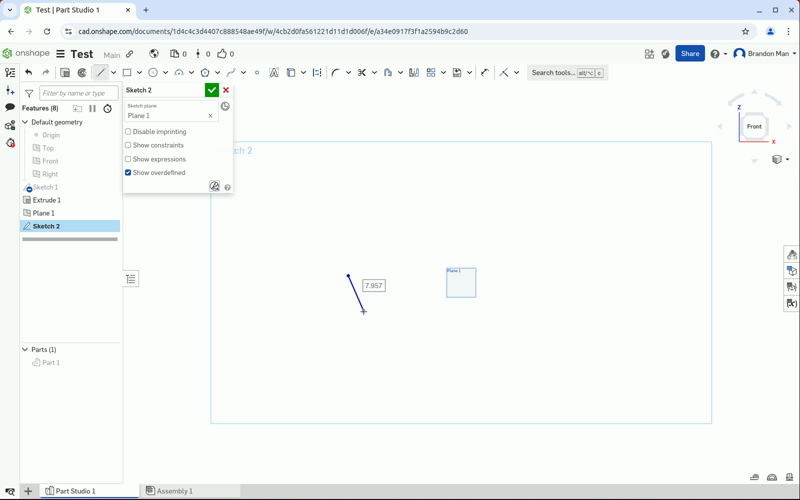
mouse_move(393, 311)
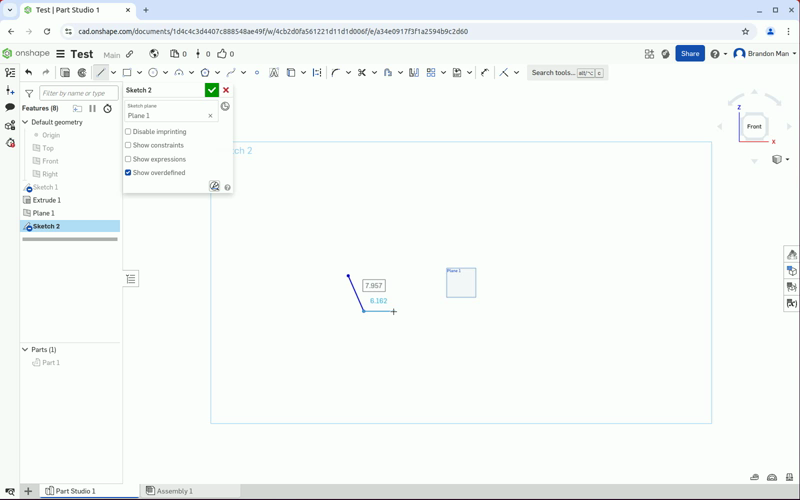
mouse_move(402, 315)
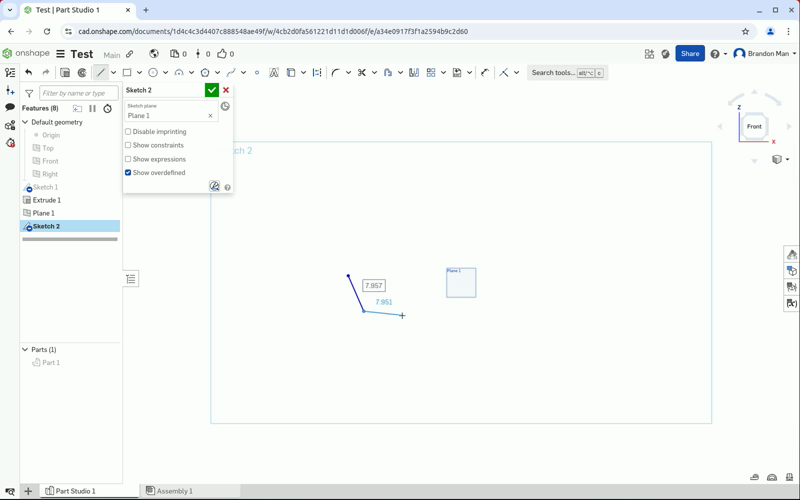
click(402, 315)
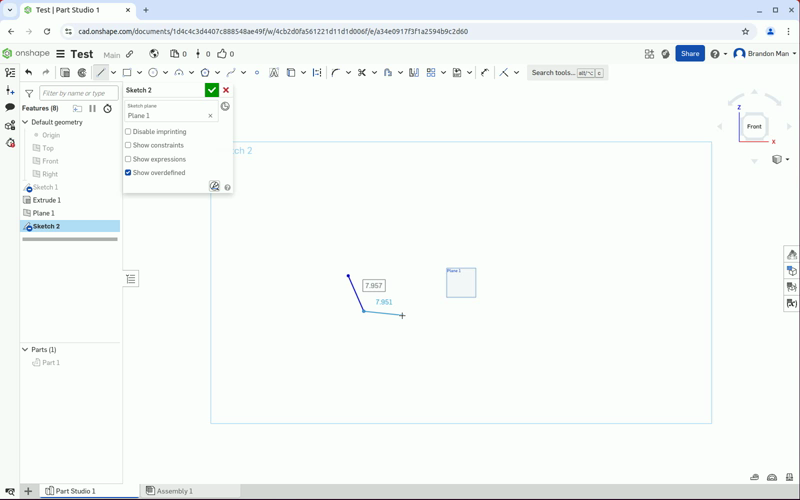
key_up(shift)
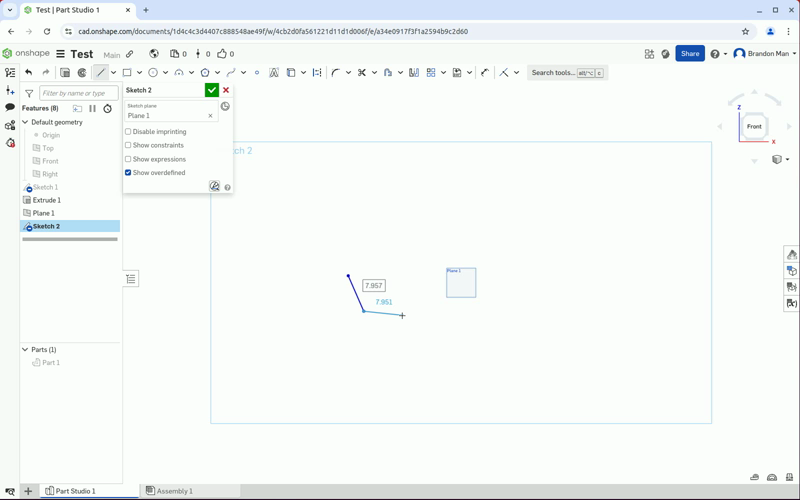
key_down(shift)
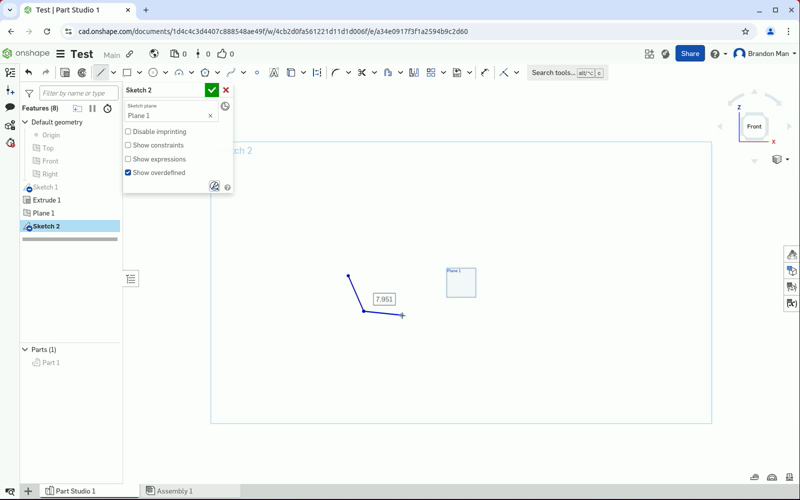
mouse_move(432, 315)
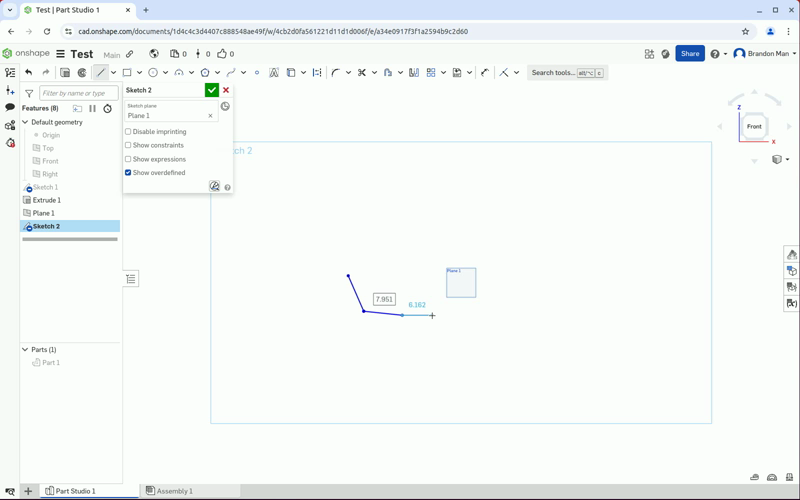
mouse_move(424, 283)
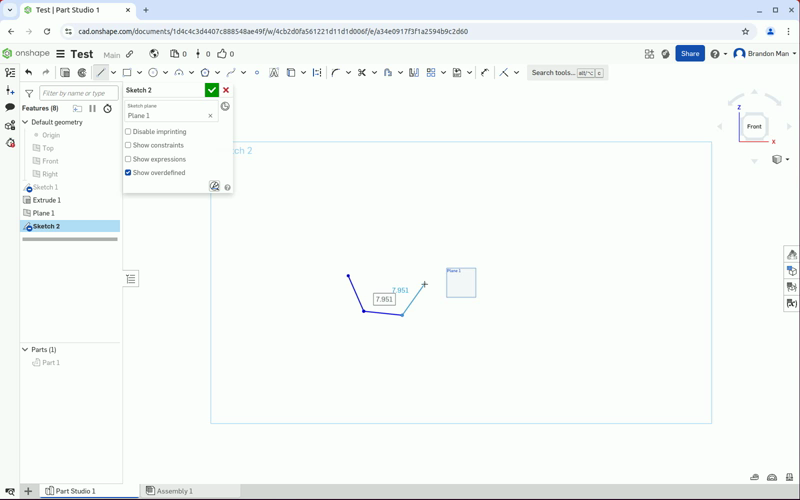
click(424, 283)
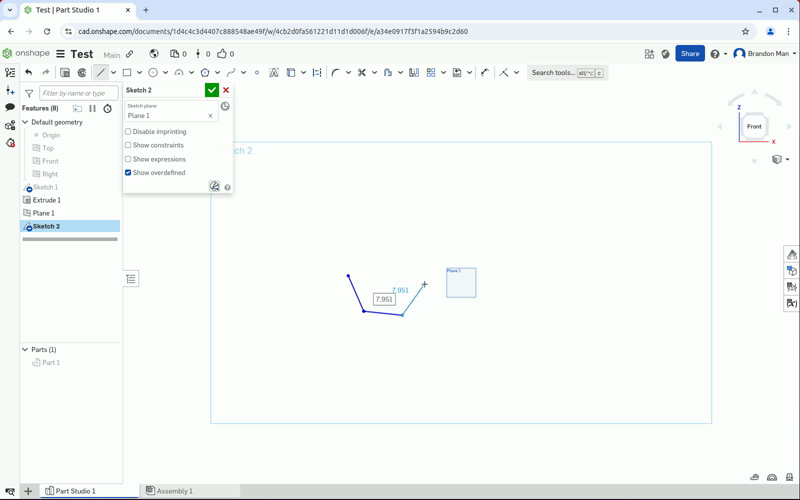
key_up(shift)
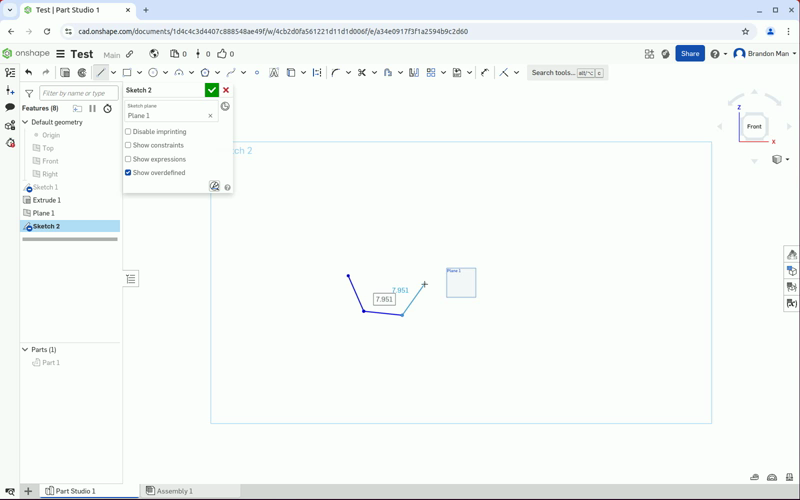
key_down(shift)
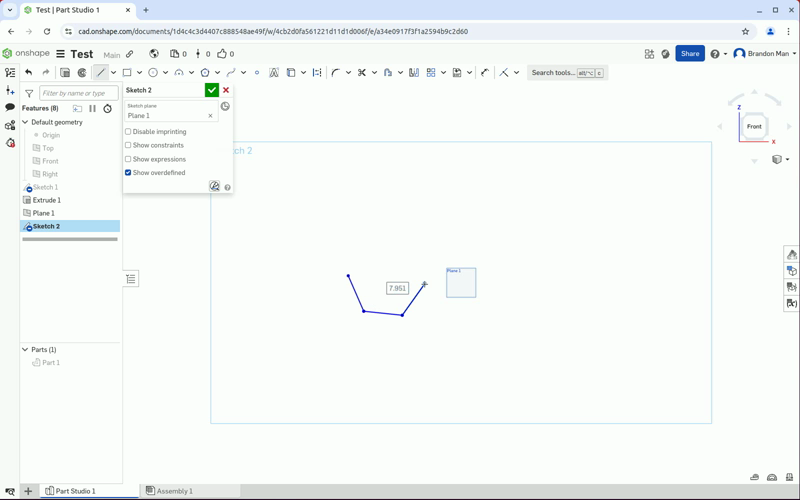
mouse_move(454, 283)
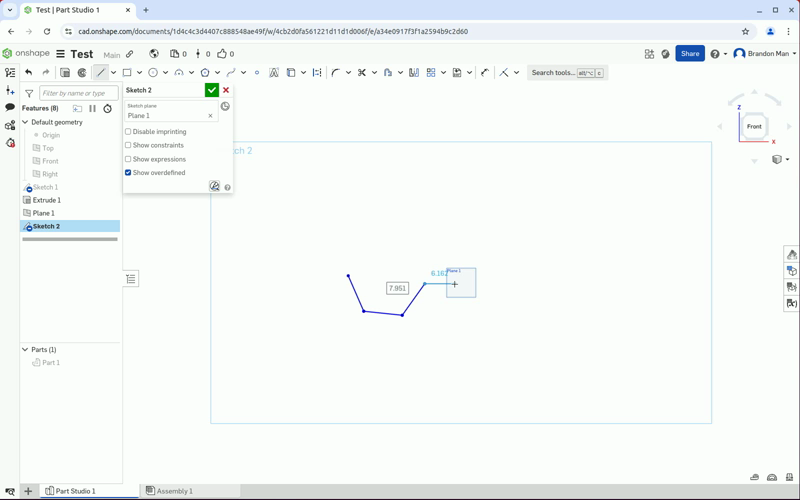
mouse_move(409, 249)
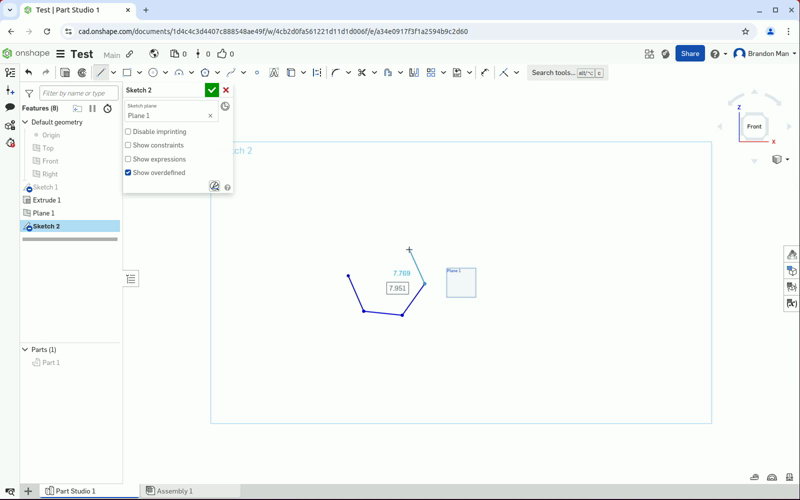
click(409, 249)
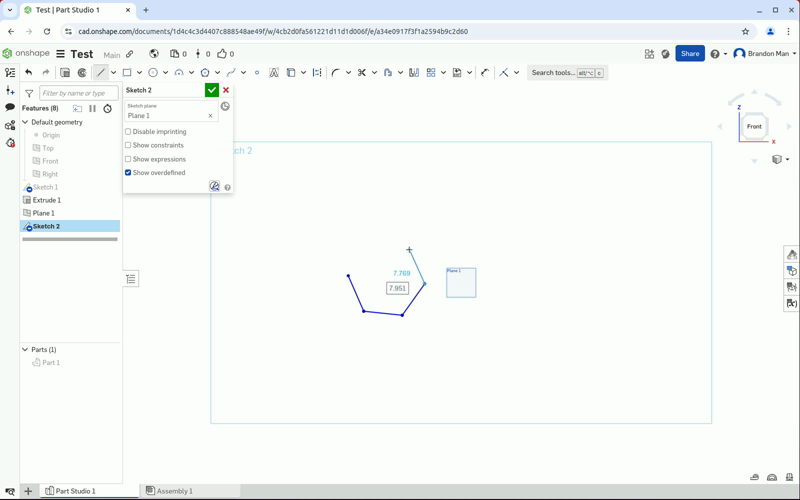
key_up(shift)
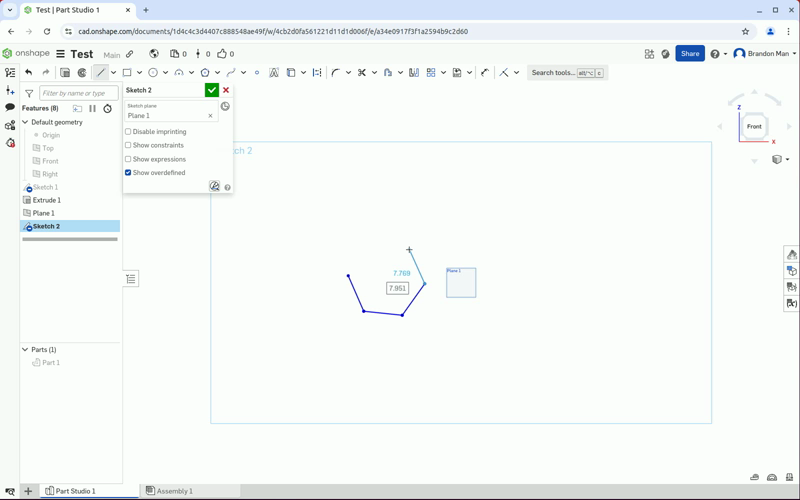
key_down(shift)
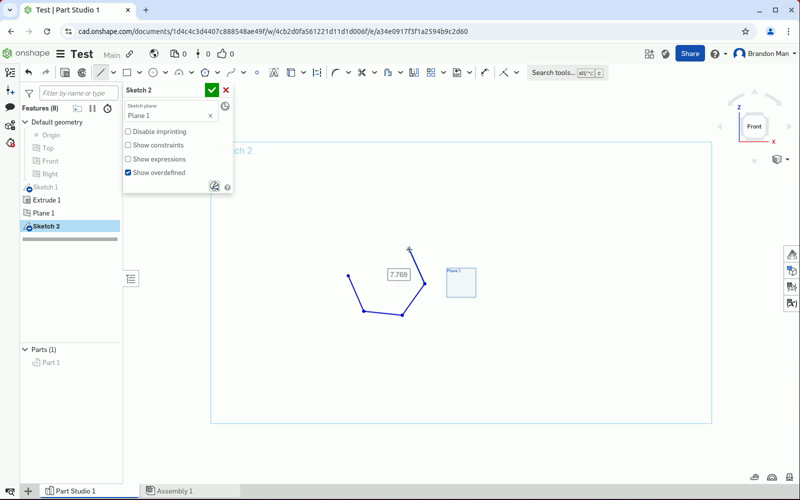
mouse_move(439, 249)
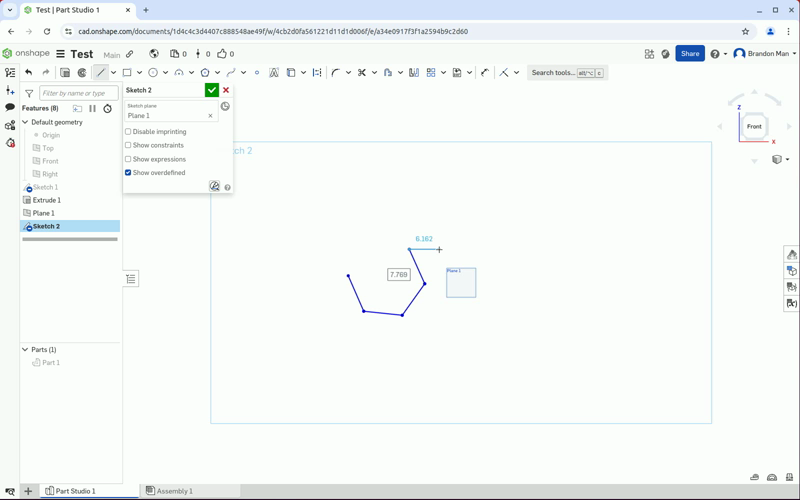
mouse_move(370, 244)
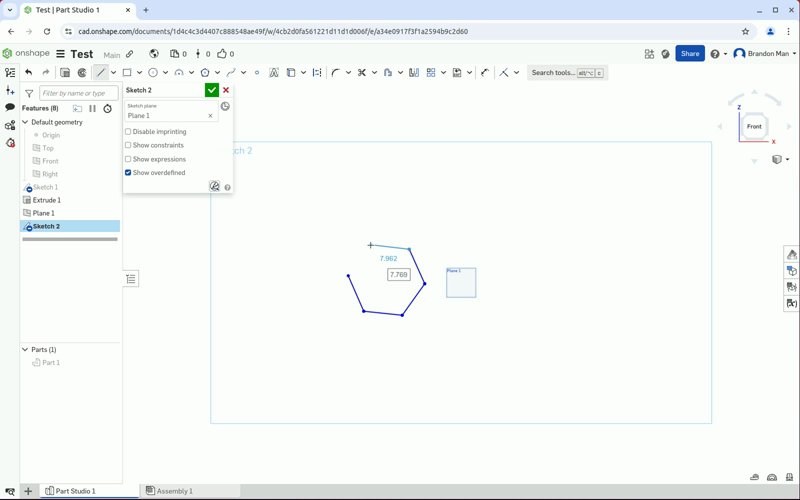
click(370, 244)
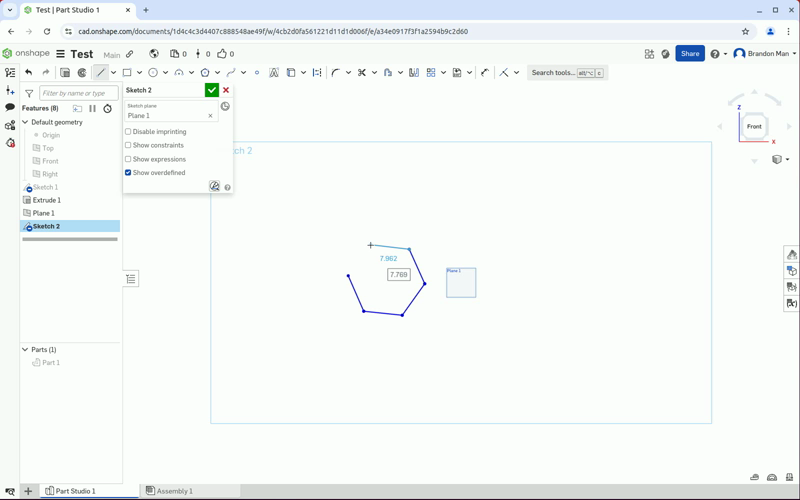
key_up(shift)
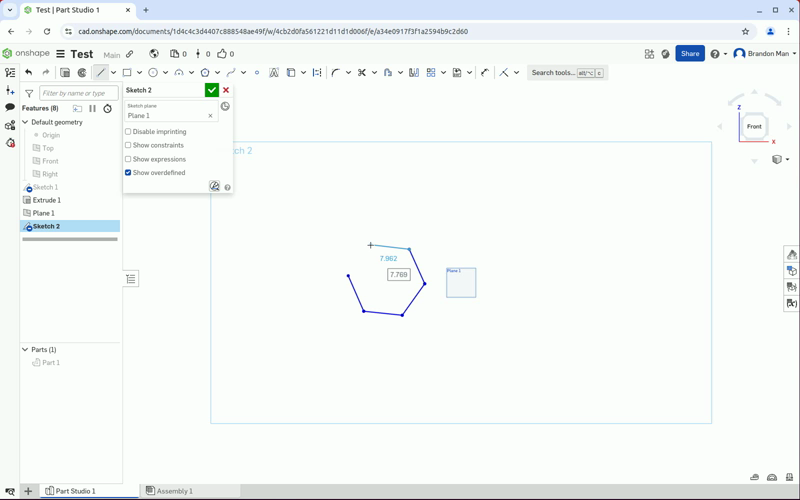
mouse_move(400, 244)
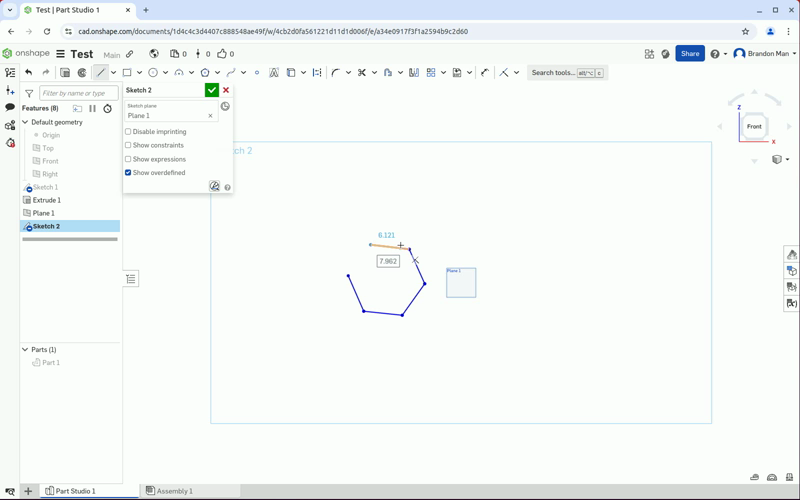
key_down(shift)
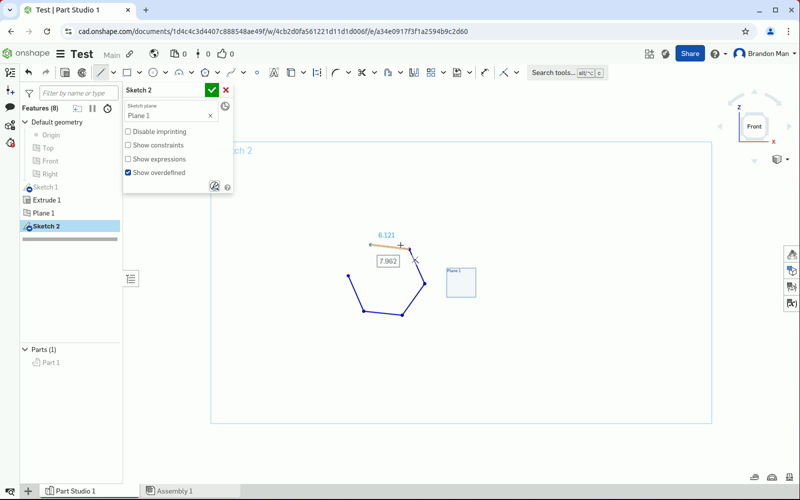
mouse_move(348, 275)
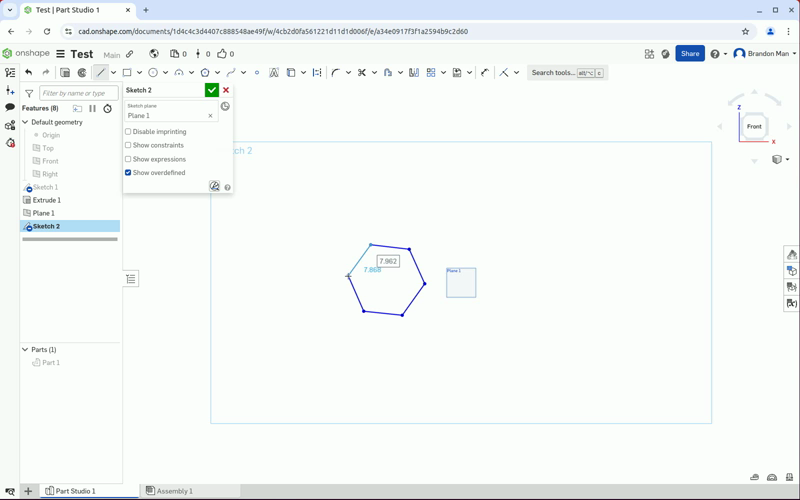
key_up(shift)
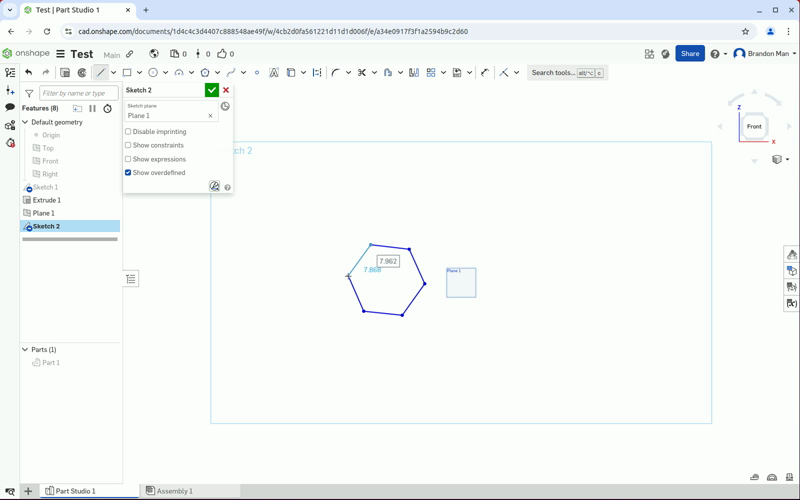
click(348, 275)
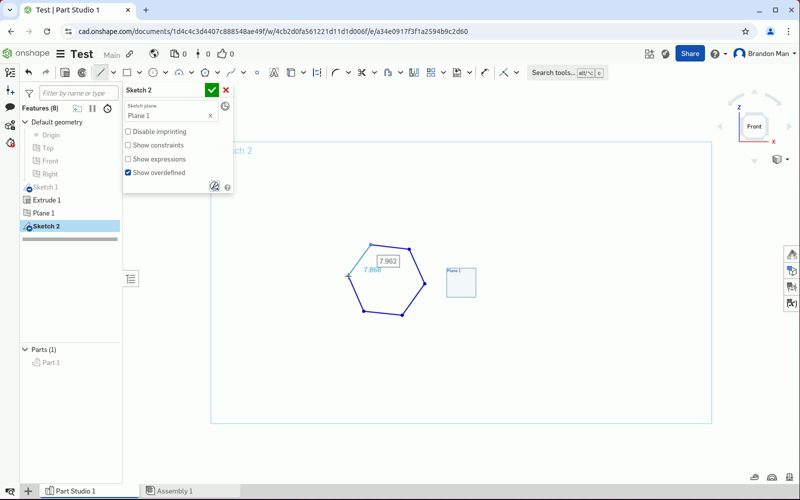
key(esc)
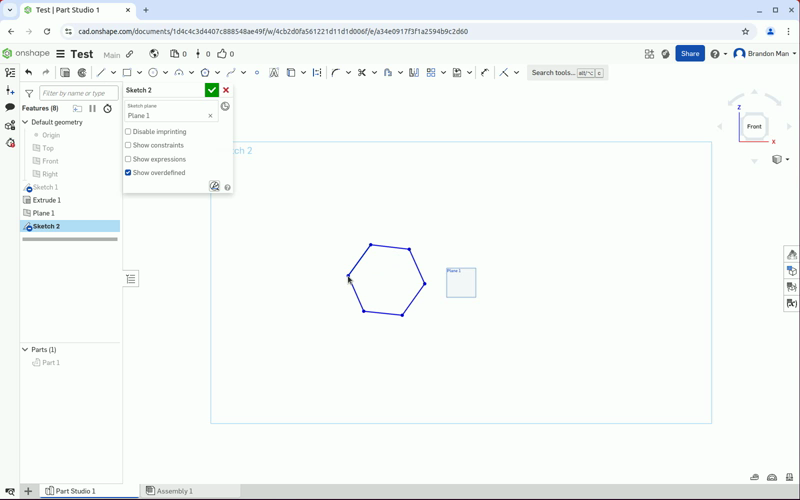
key(c)
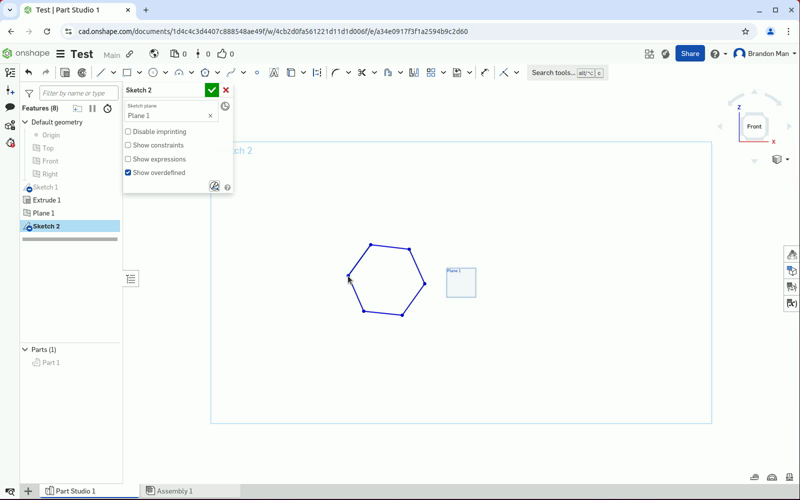
key_down(shift)
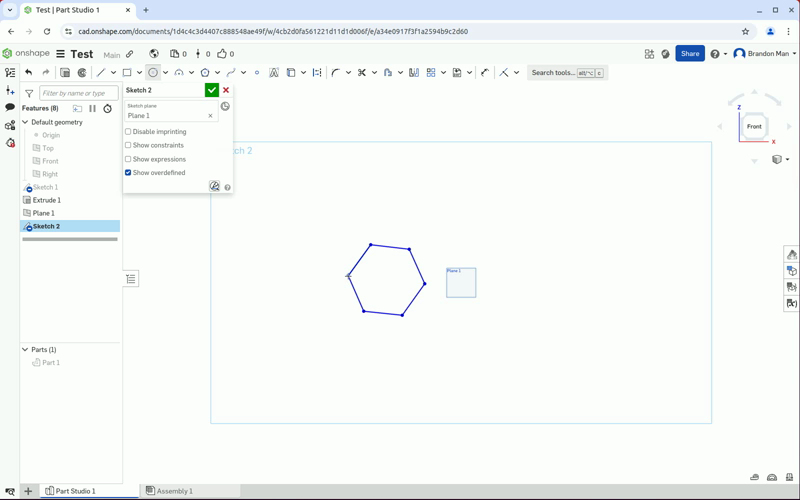
mouse_move(386, 279)
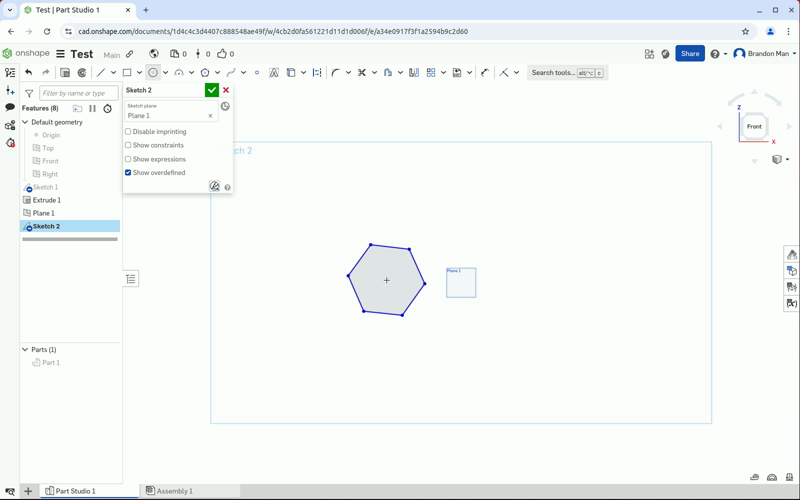
click(386, 279)
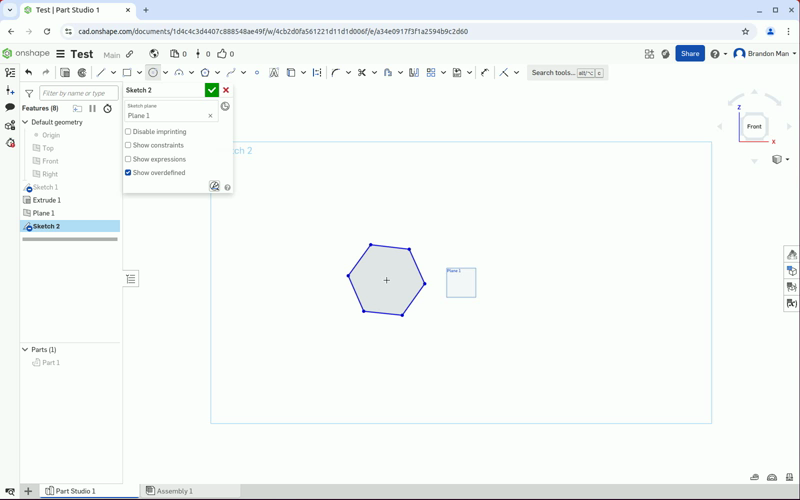
key_up(shift)
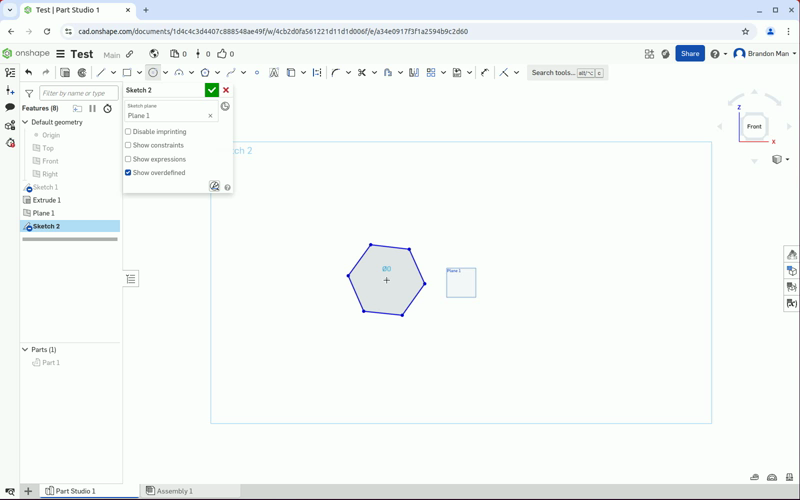
mouse_move(406, 279)
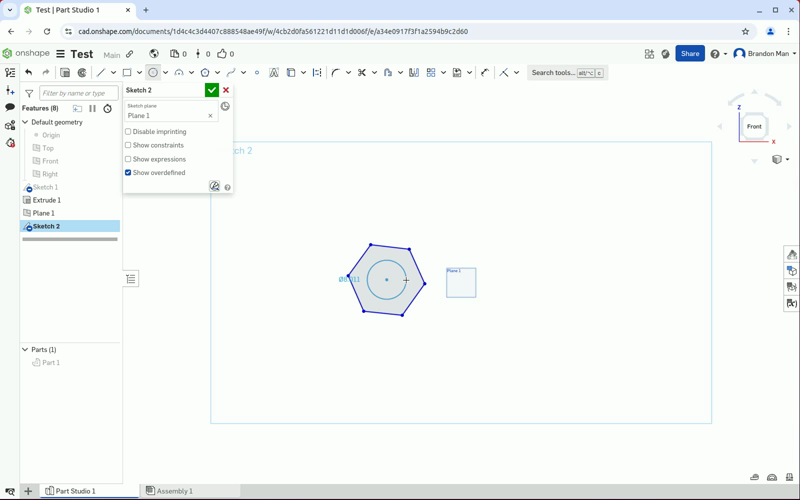
click(406, 279)
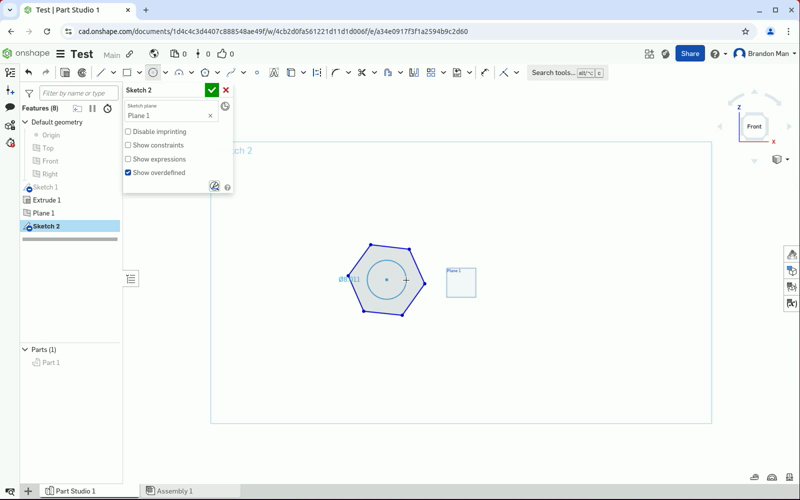
key(esc)
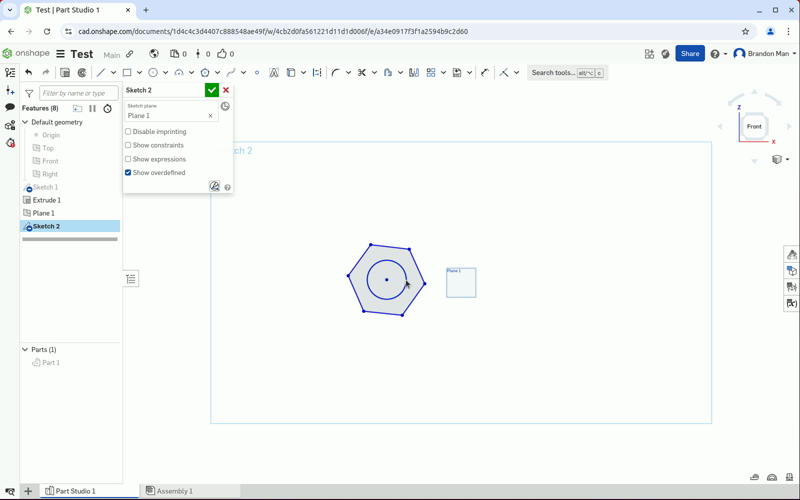
mouse_move(411, 276)
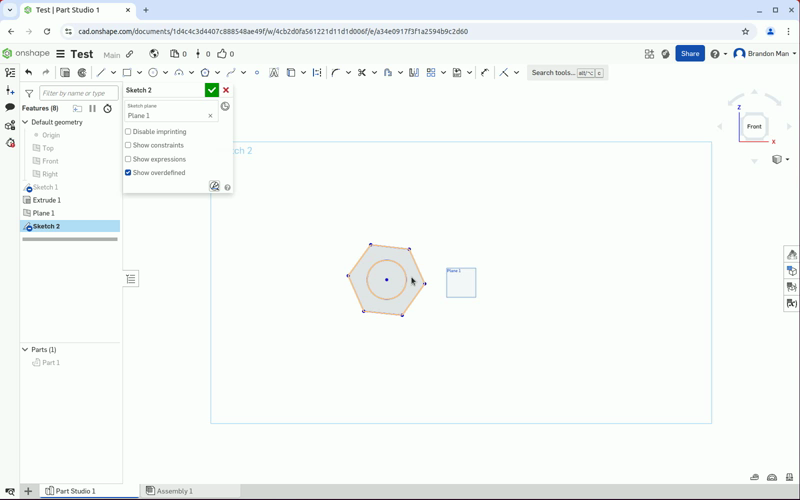
click(411, 276)
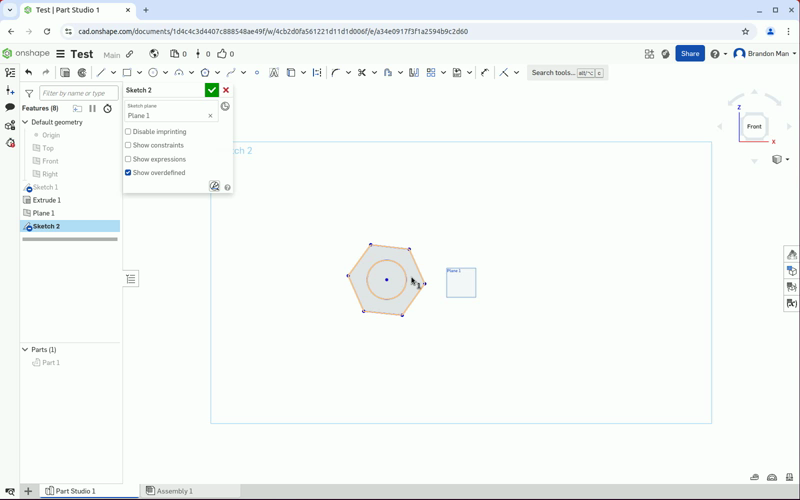
mouse_move(73, 352)
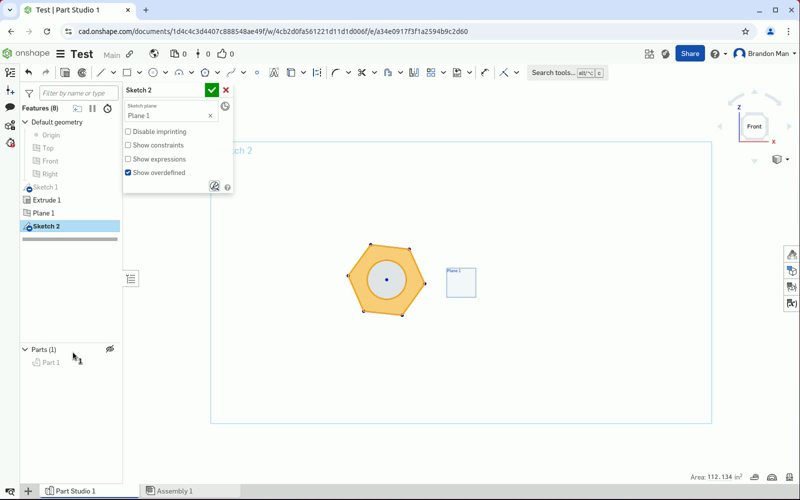
key(shift+y)
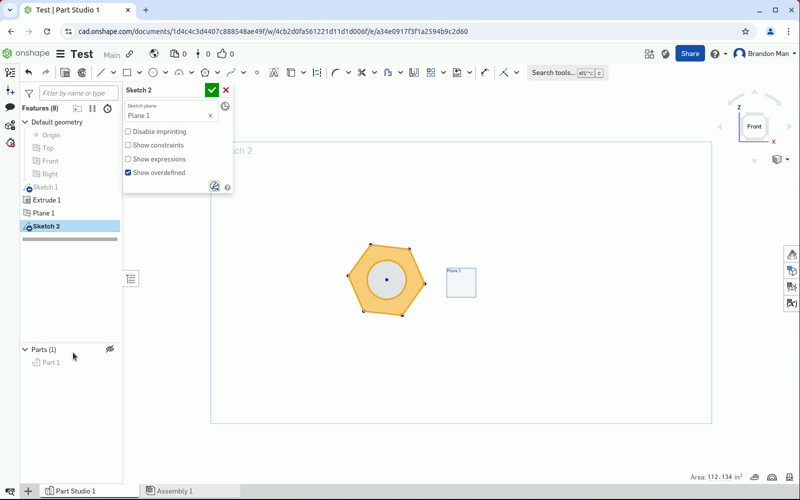
key(shift+e)
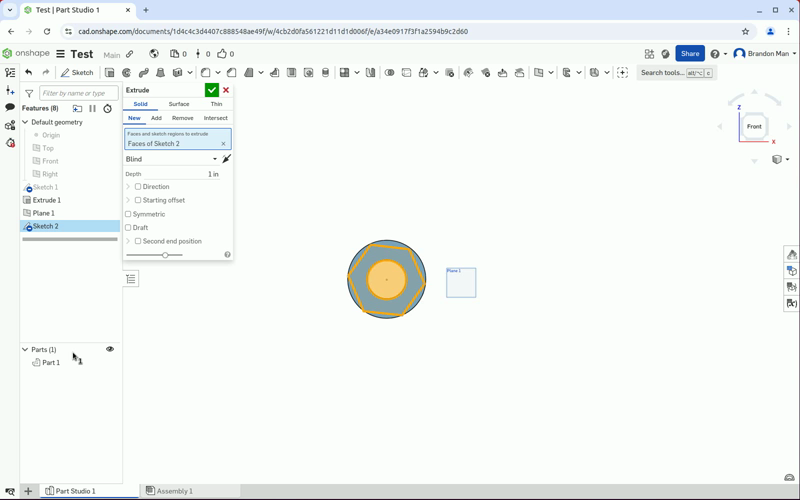
mouse_move(143, 106)
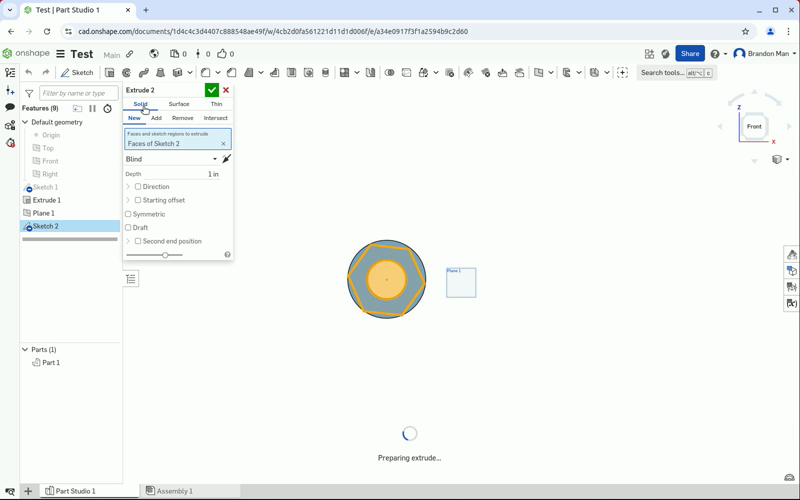
click(143, 106)
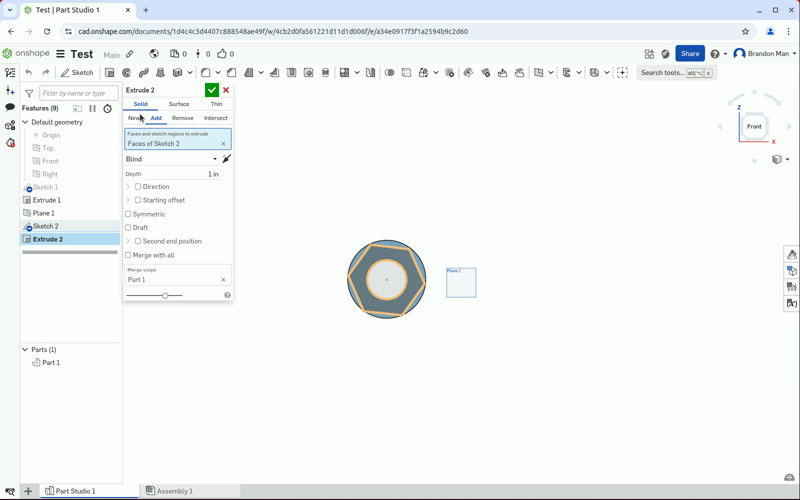
mouse_move(137, 120)
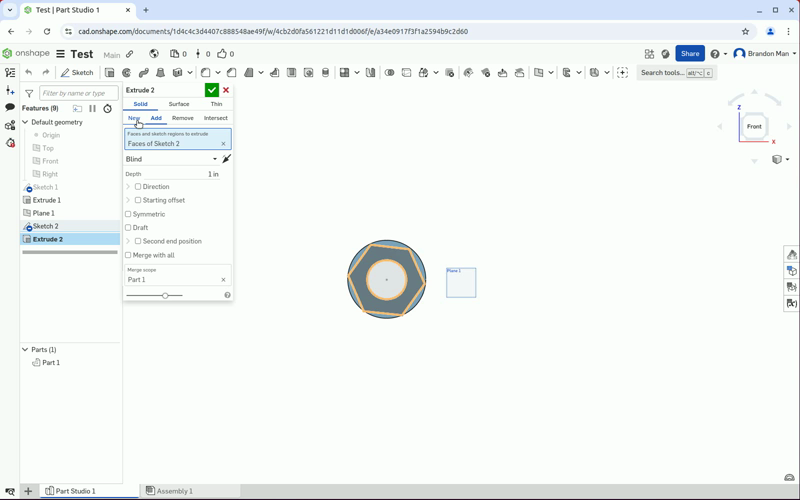
click(137, 120)
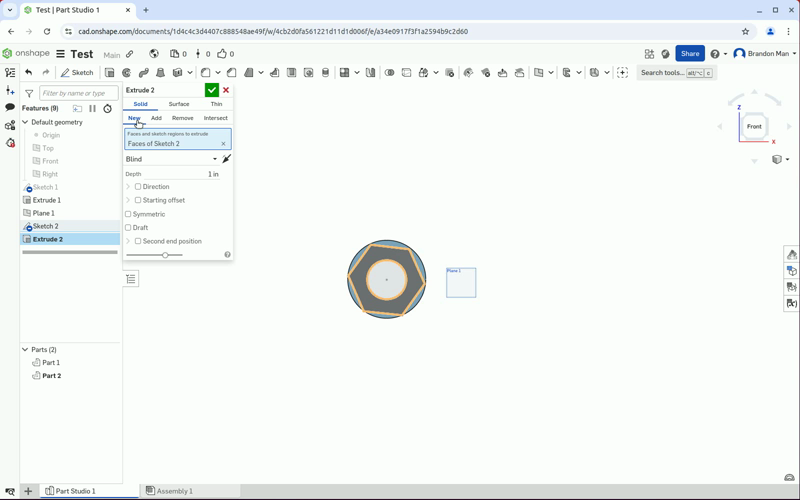
key(tab, 4)
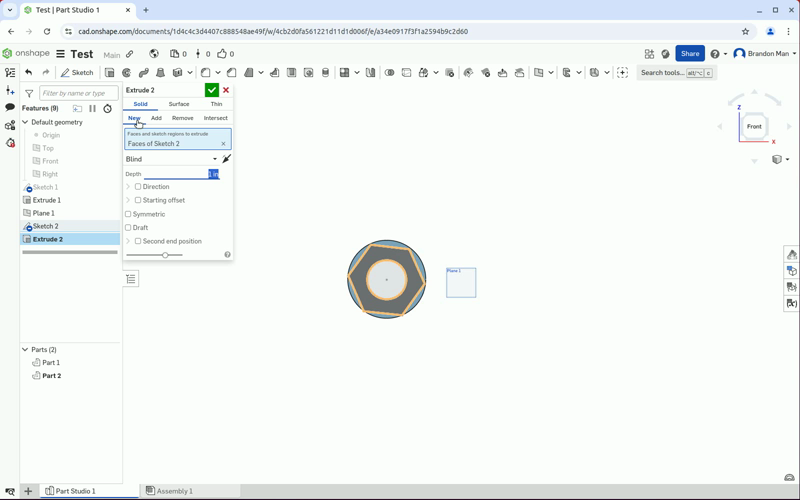
text(3.851)
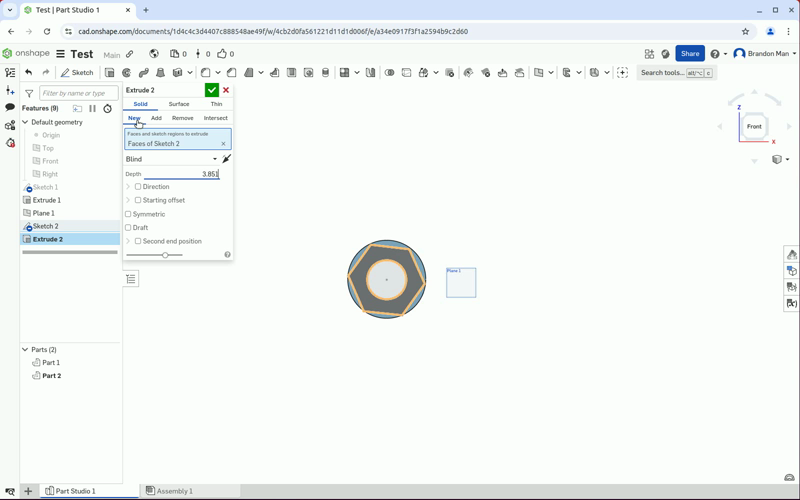
key(enter)
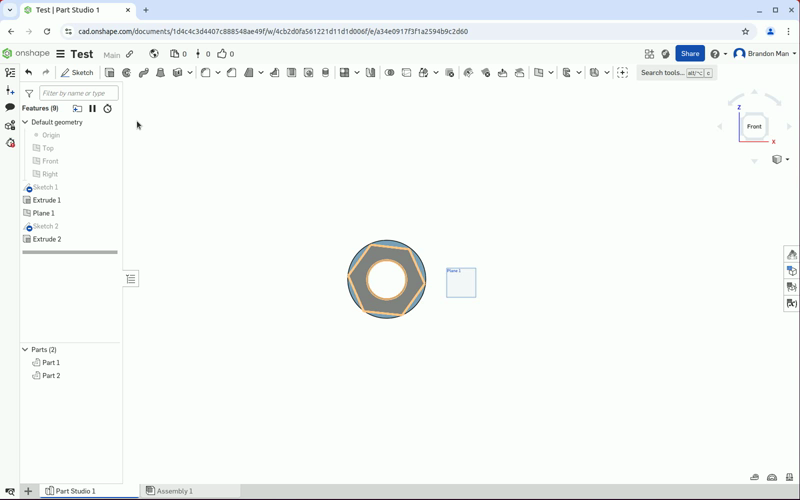
key(shift+h)
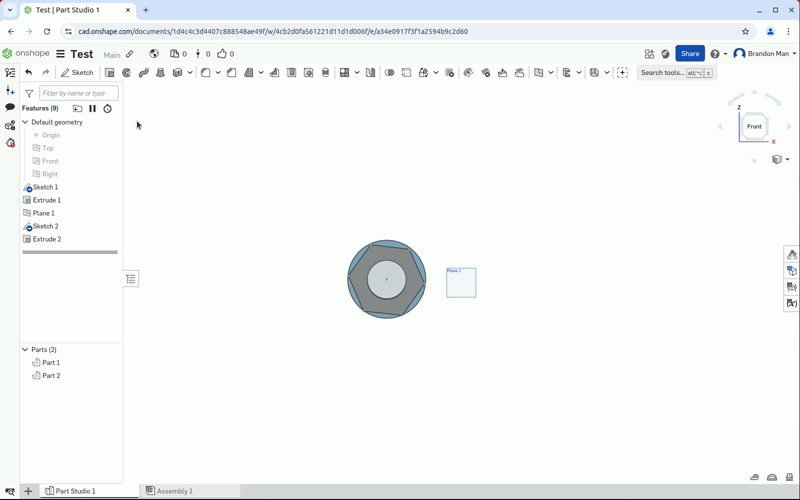
key(shift+h)
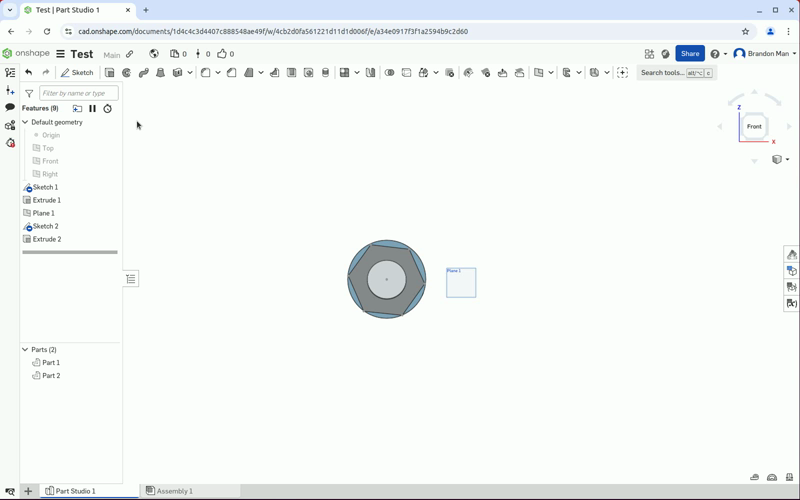
key(shift+7)
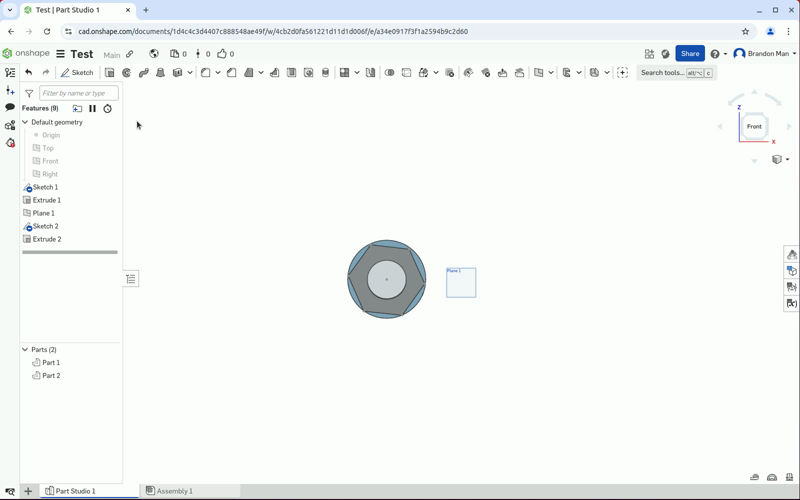
key(left, 2)
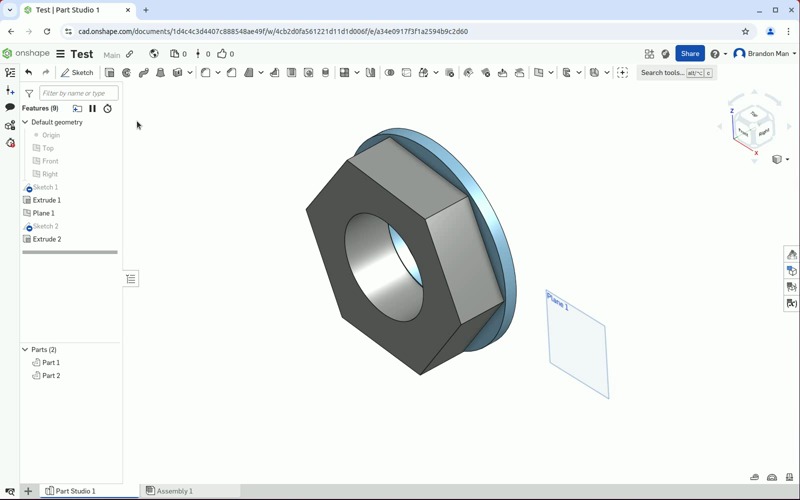
key(down, 2)
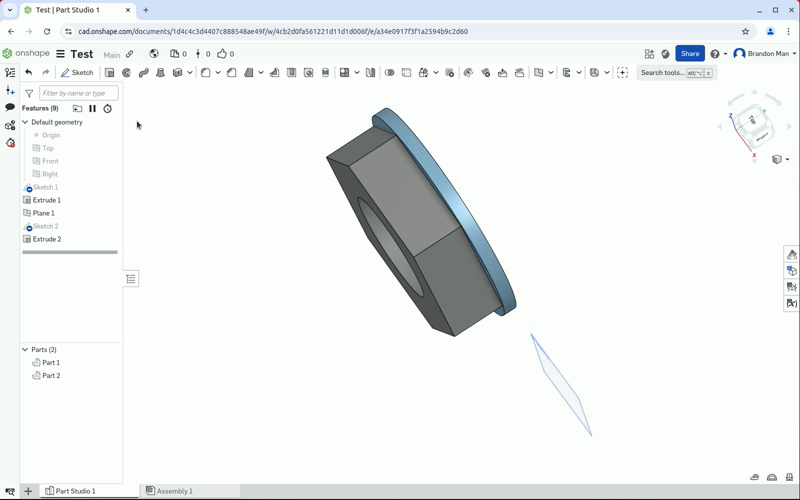
key(up, 2)
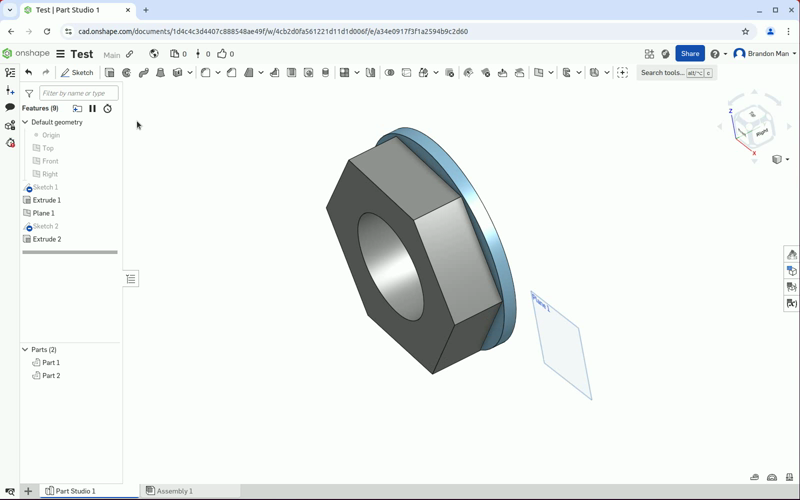
key(right, 2)
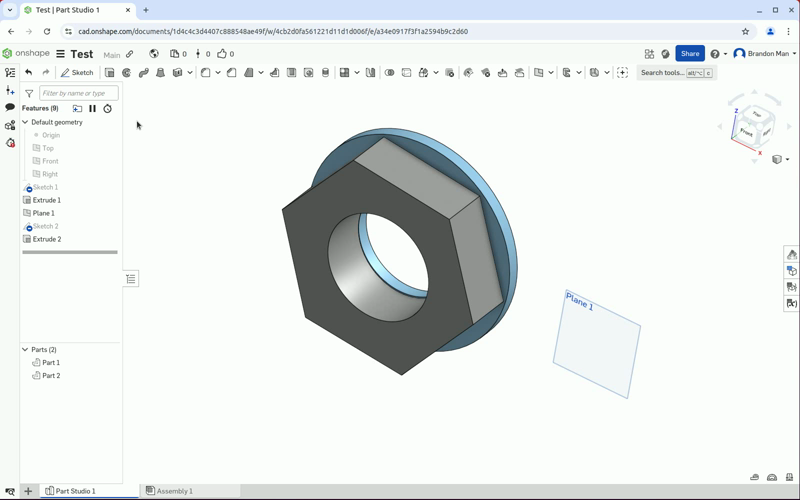
mouse_move(73, 189)
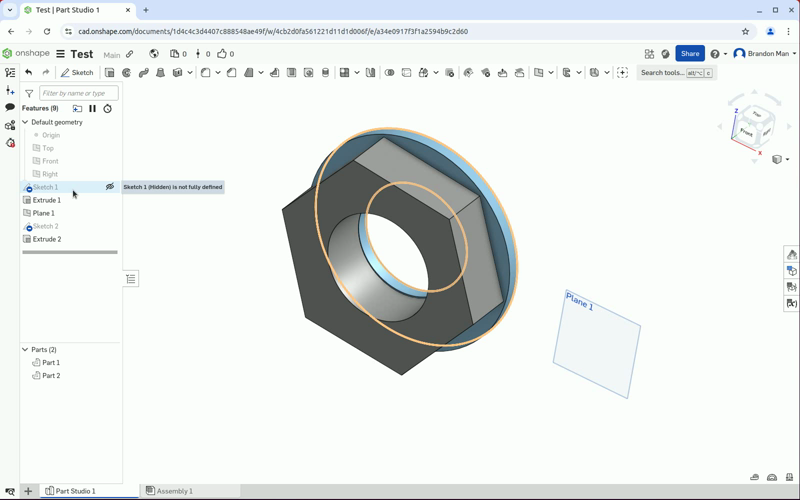
click(73, 189)